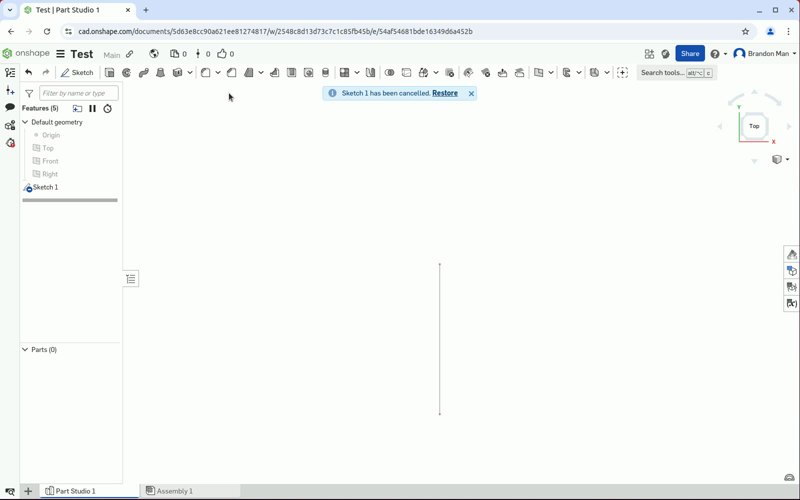
key(shift+h)
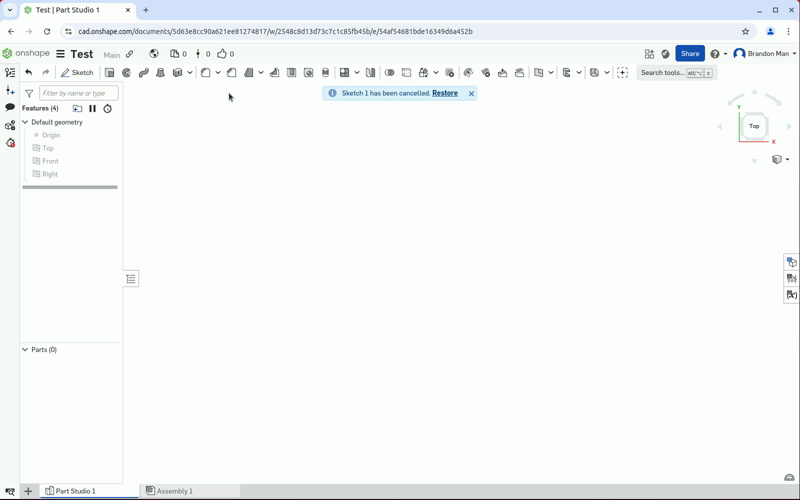
key(shift+s)
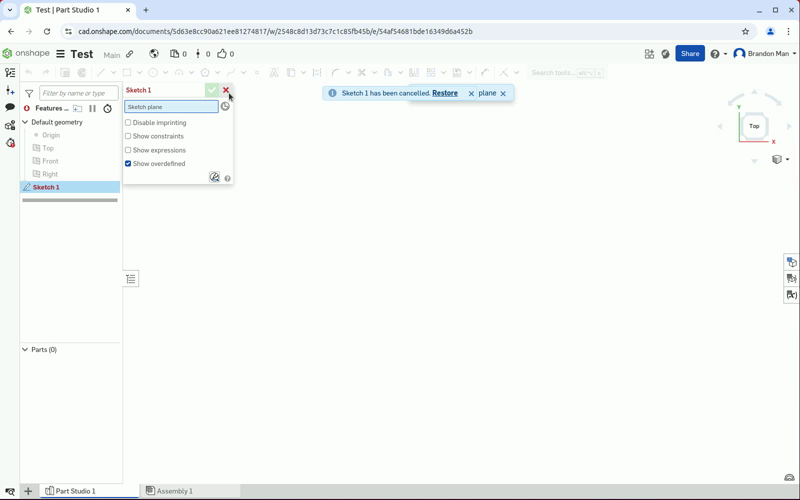
mouse_move(73, 150)
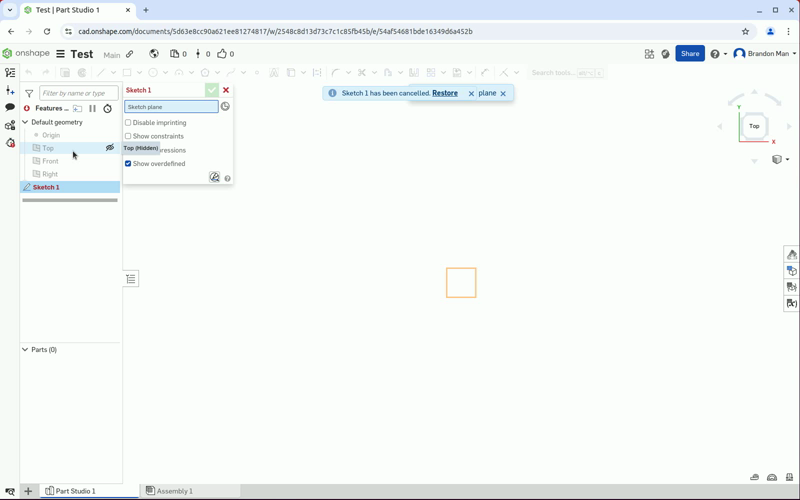
click(73, 150)
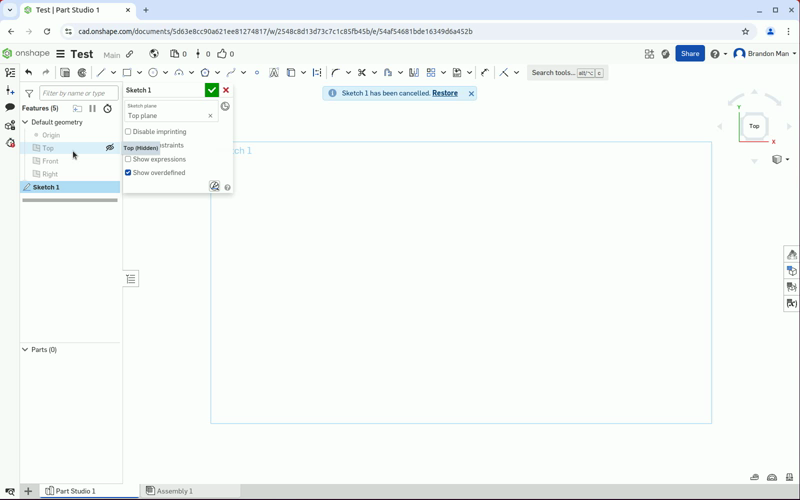
mouse_move(73, 352)
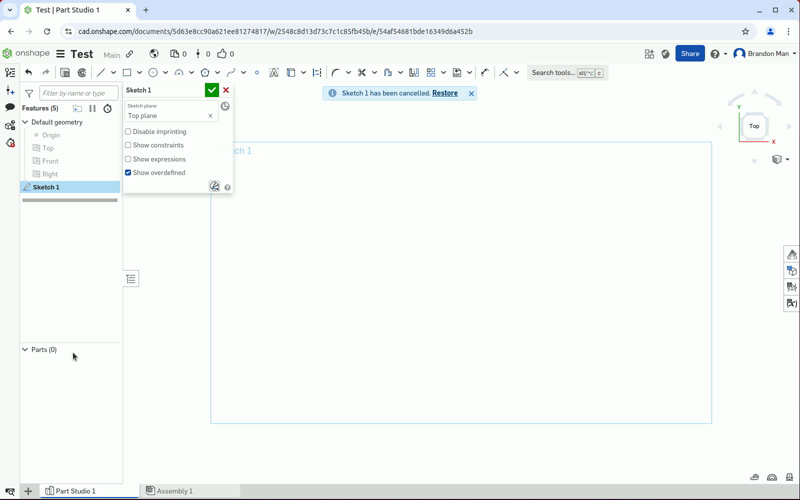
key(y)
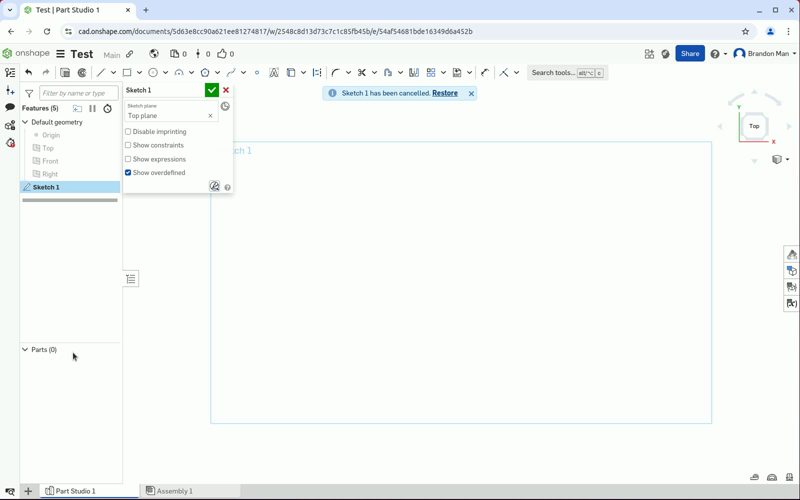
key(l)
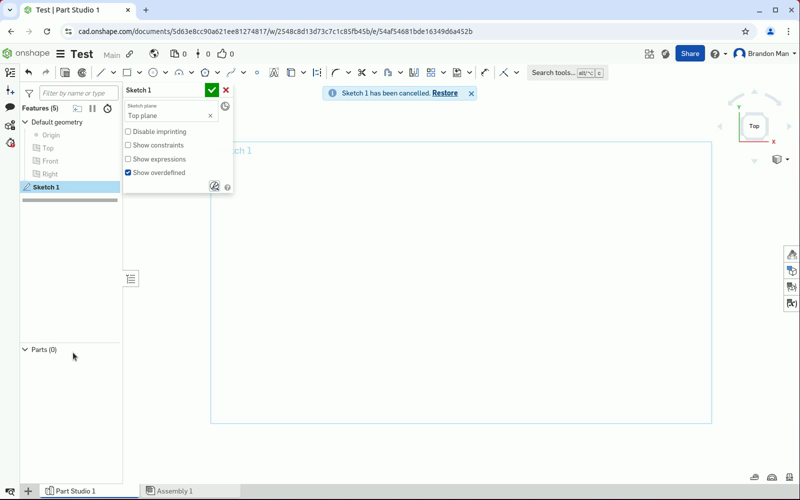
key_down(shift)
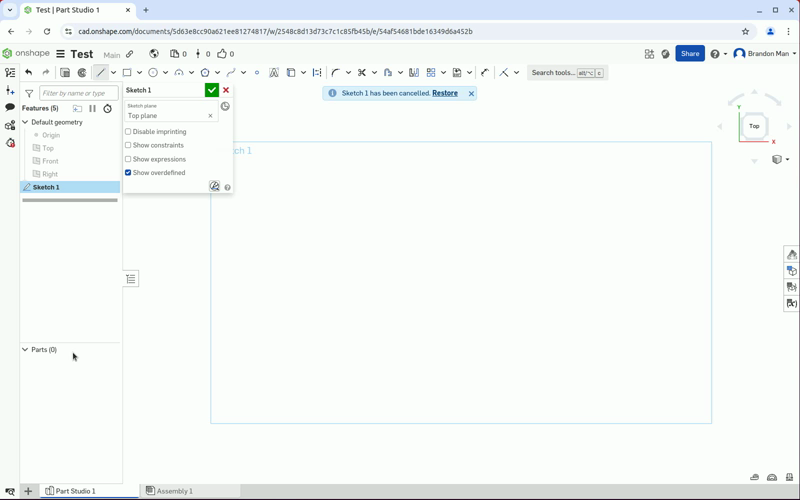
mouse_move(407, 325)
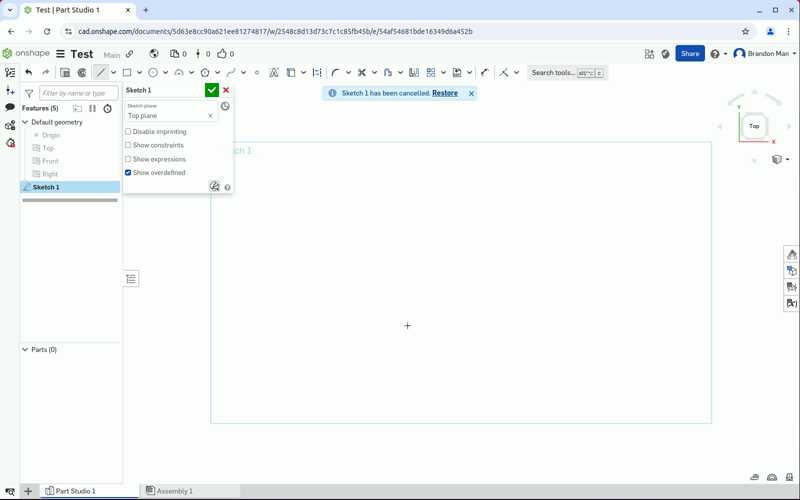
click(407, 325)
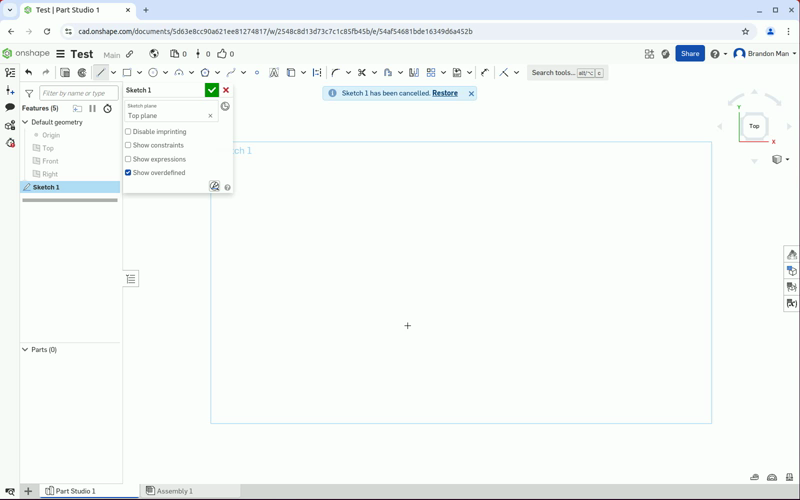
key_up(shift)
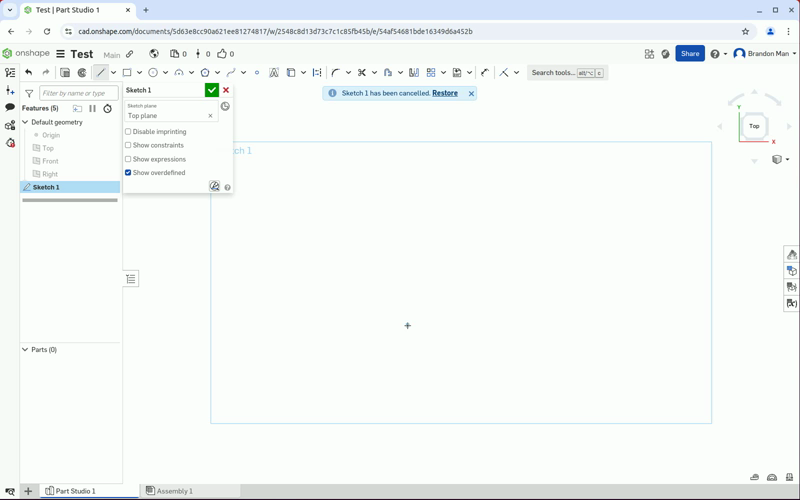
key_down(shift)
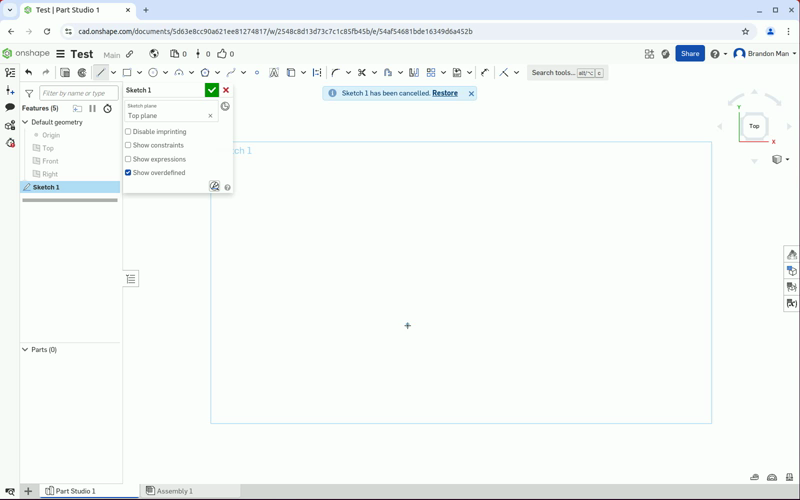
mouse_move(524, 325)
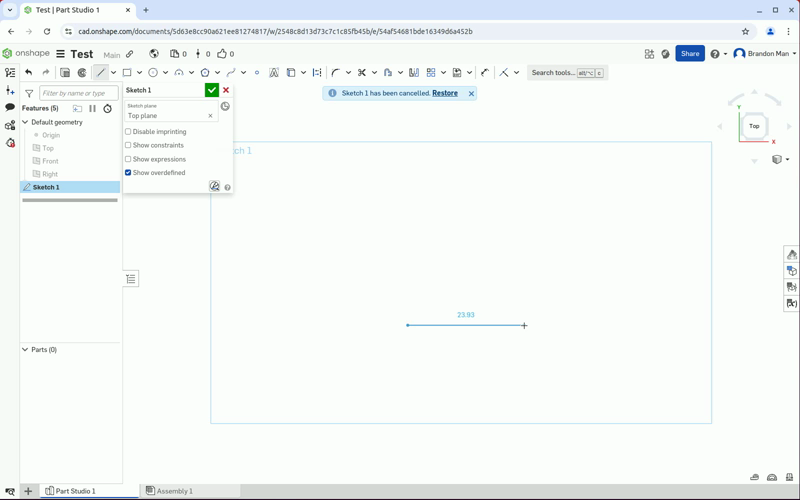
click(524, 325)
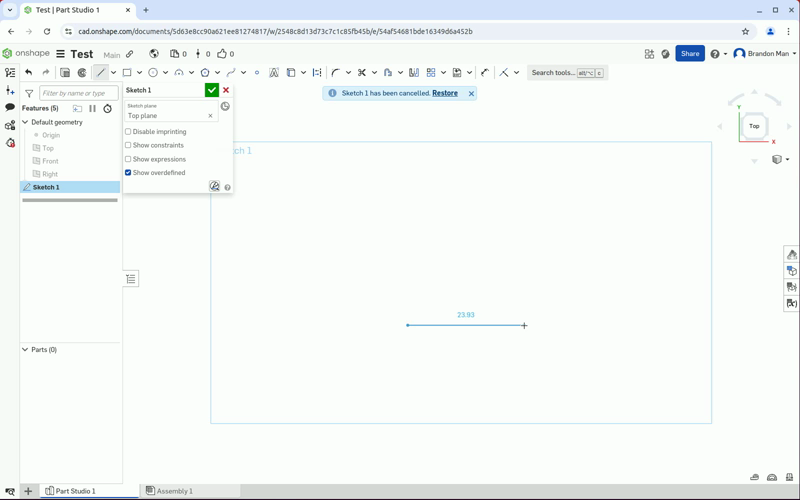
key_up(shift)
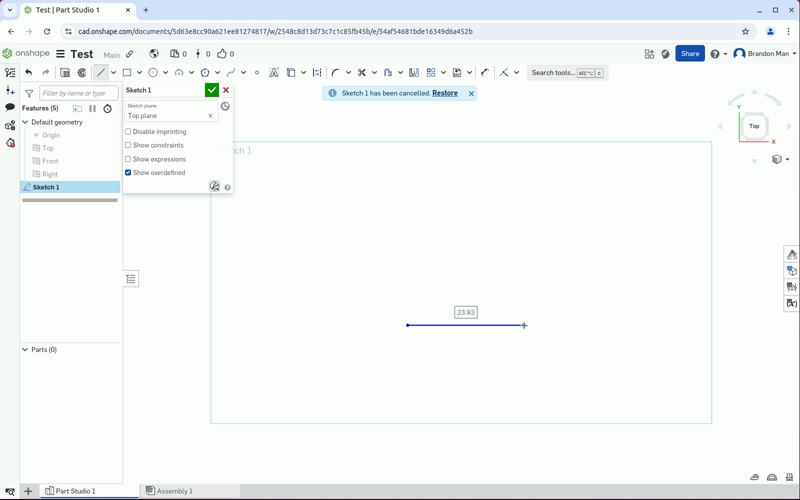
key_down(shift)
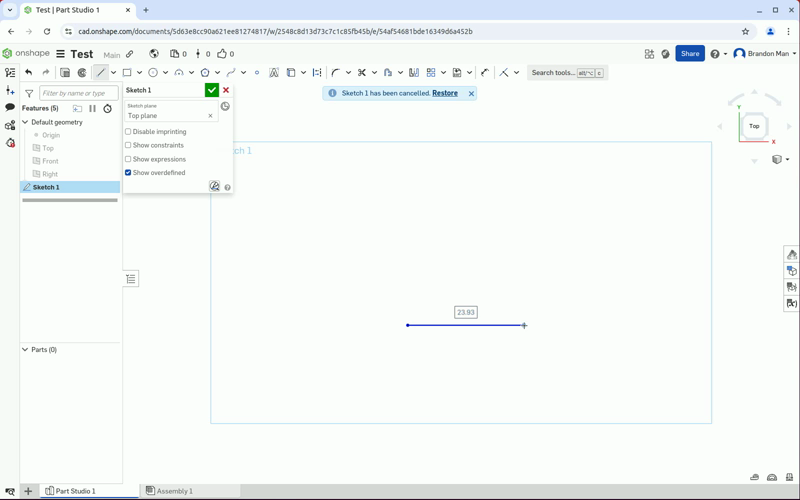
mouse_move(524, 242)
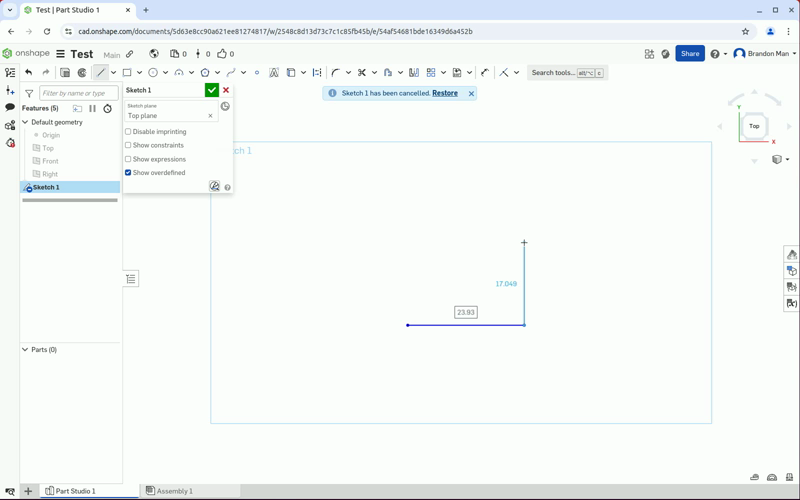
click(524, 242)
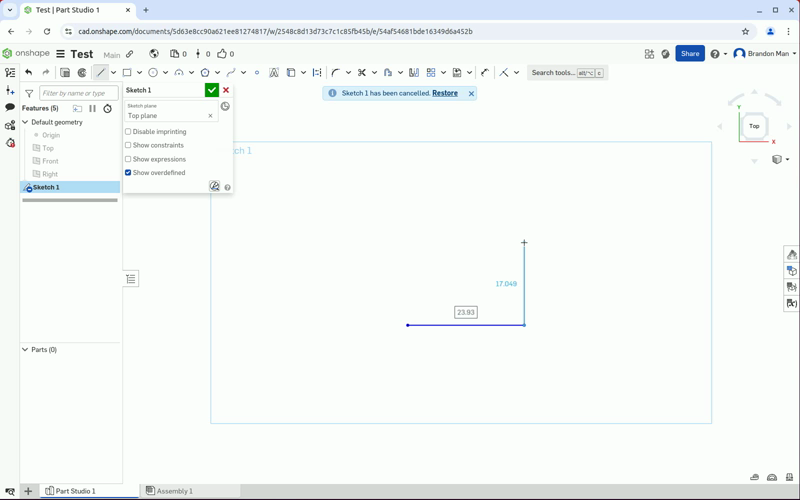
key_up(shift)
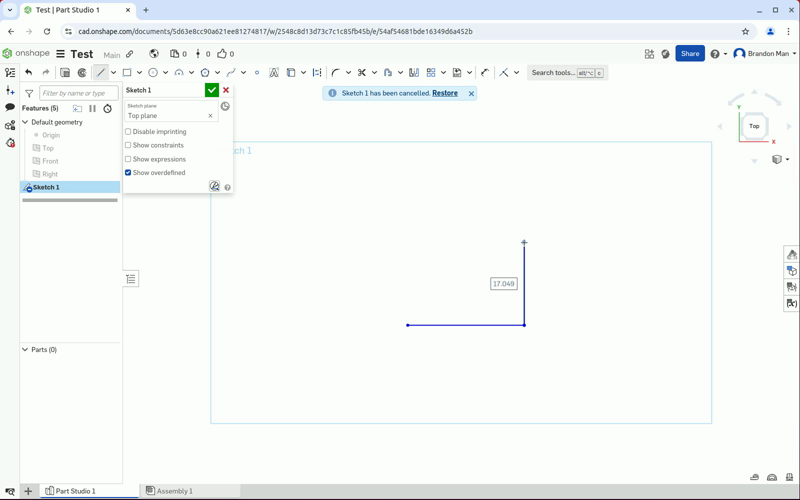
key_down(shift)
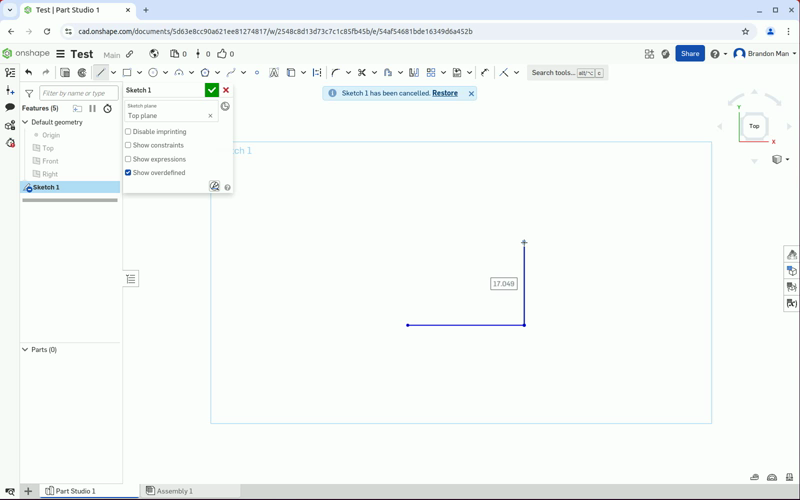
mouse_move(407, 242)
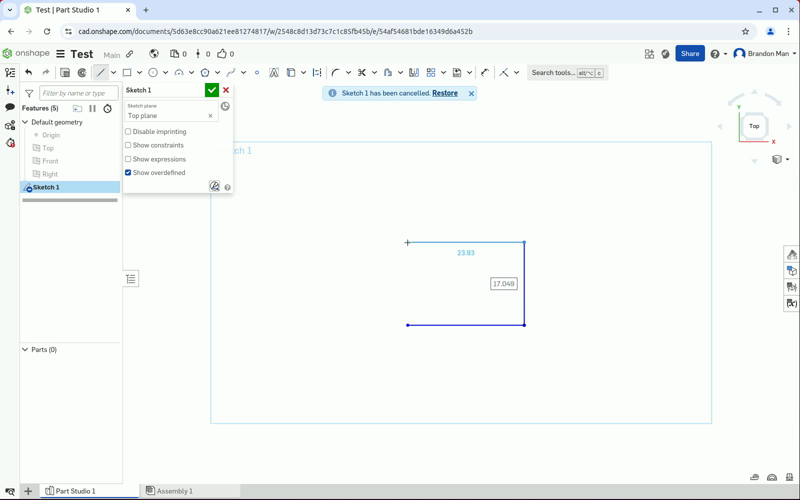
click(407, 242)
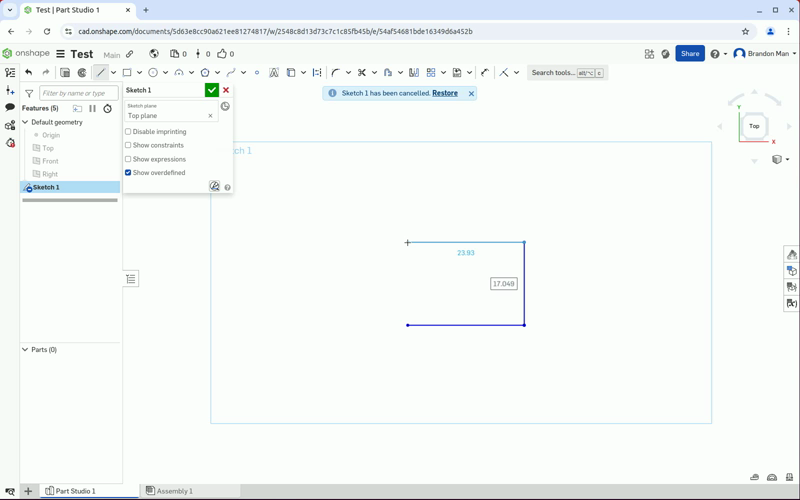
key_up(shift)
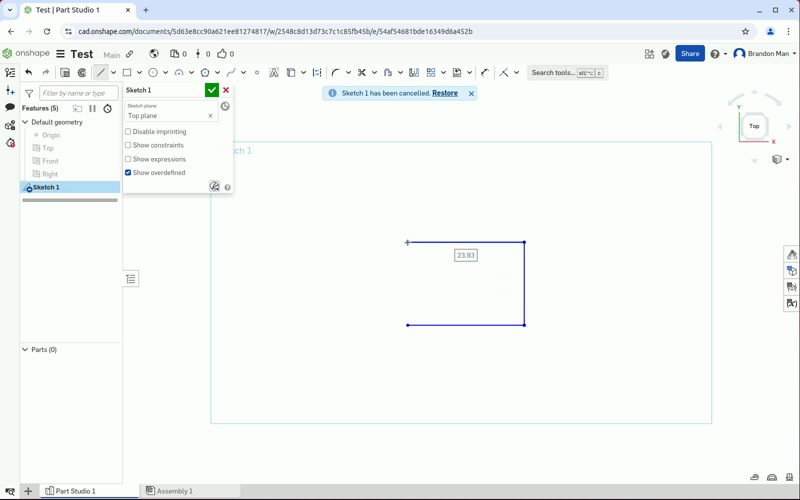
key_down(shift)
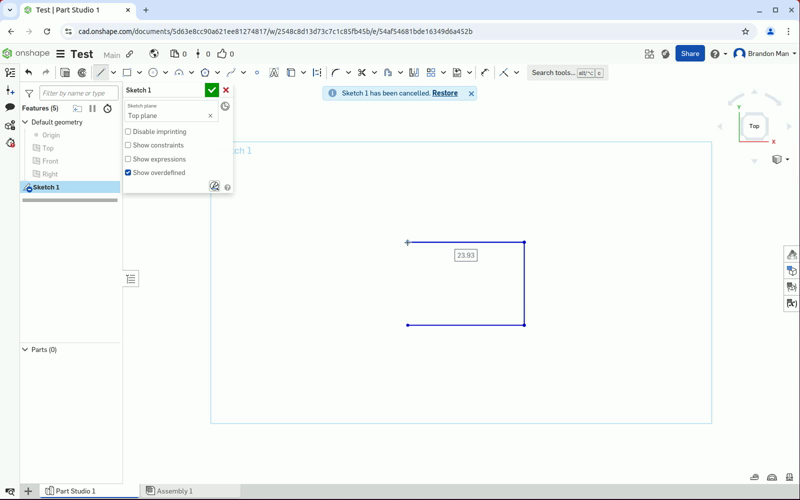
mouse_move(407, 325)
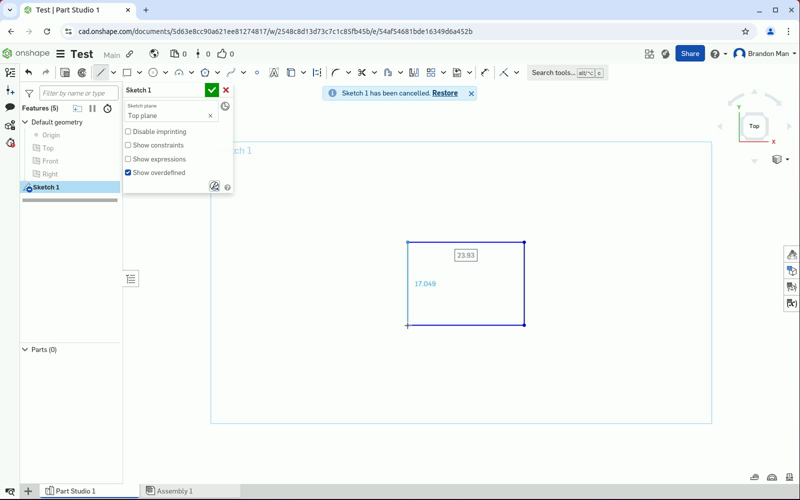
key_up(shift)
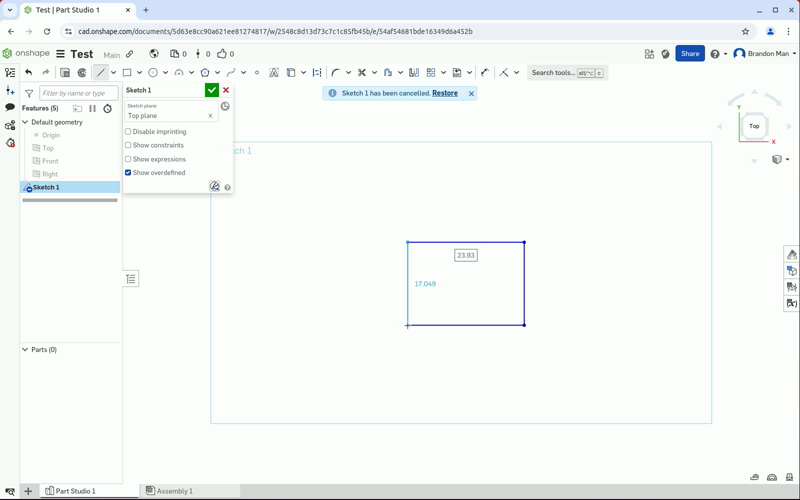
click(407, 325)
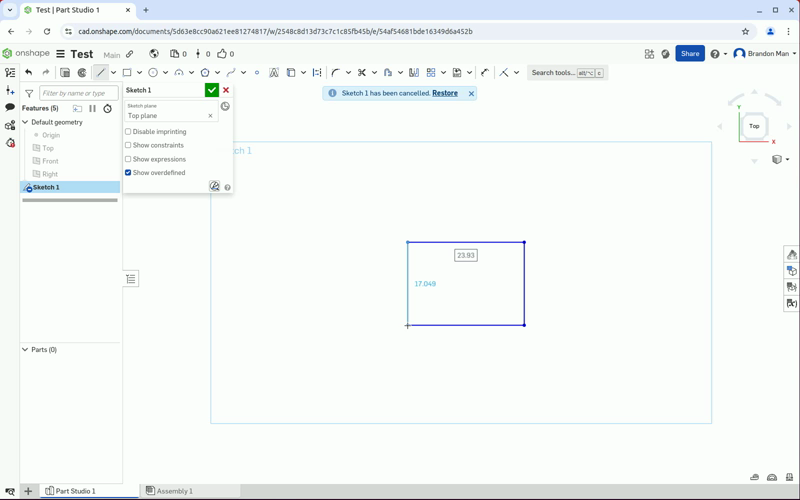
key(esc)
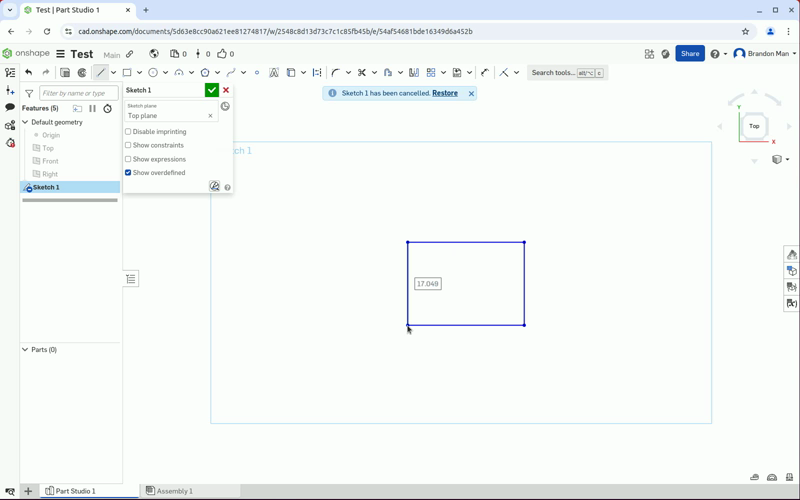
key(l)
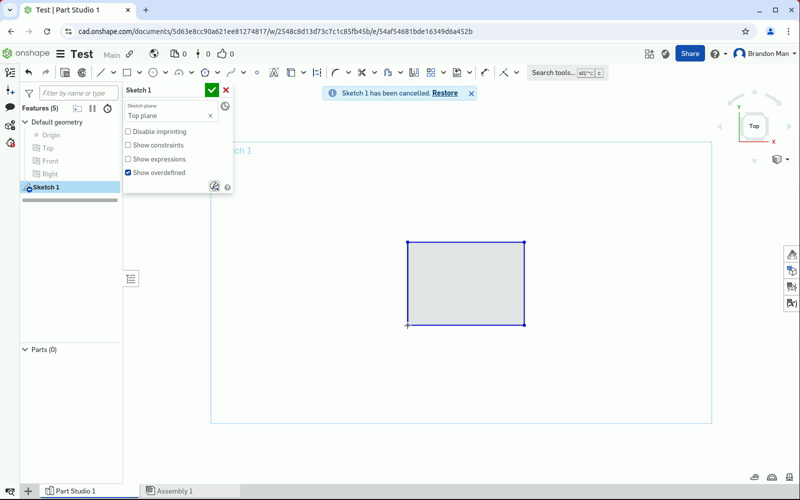
key_down(shift)
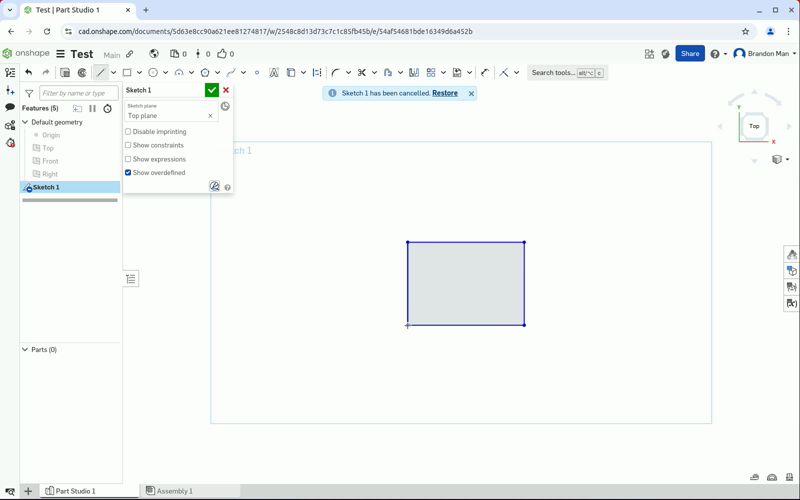
mouse_move(412, 320)
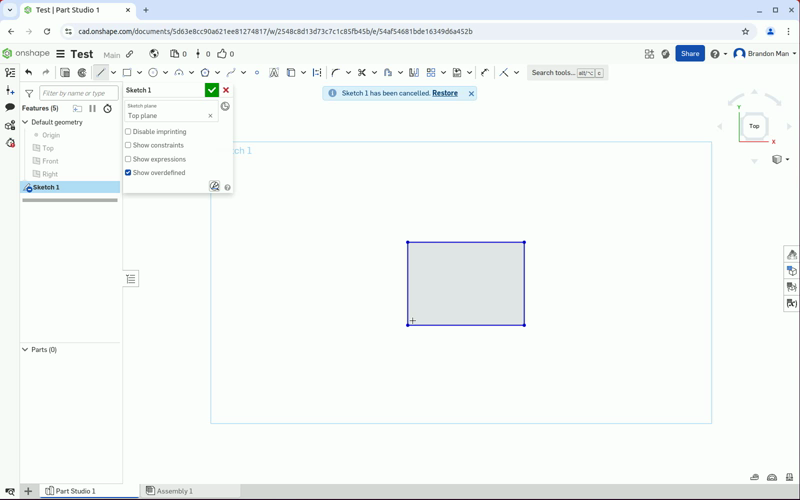
click(412, 320)
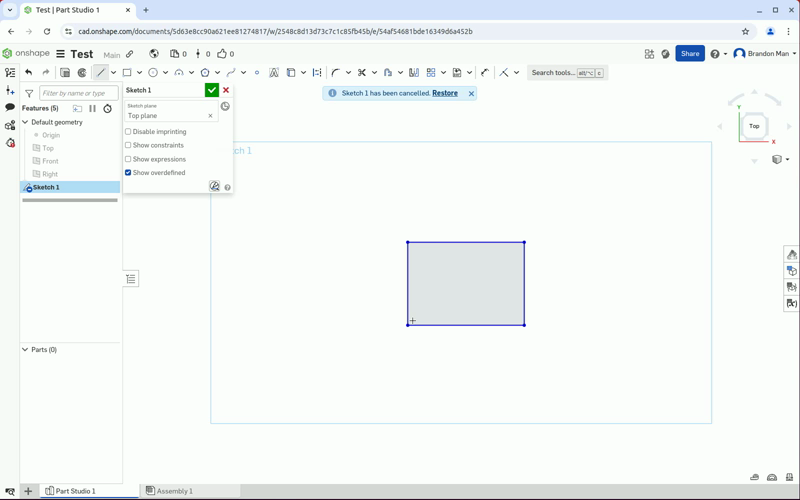
key_up(shift)
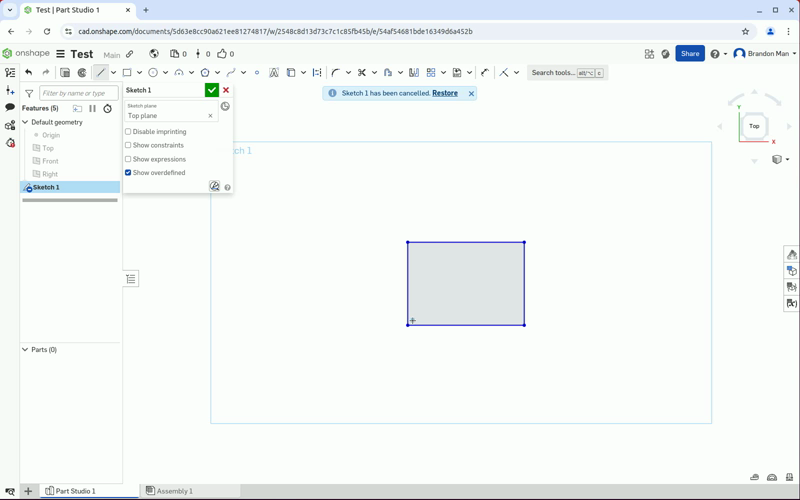
key_down(shift)
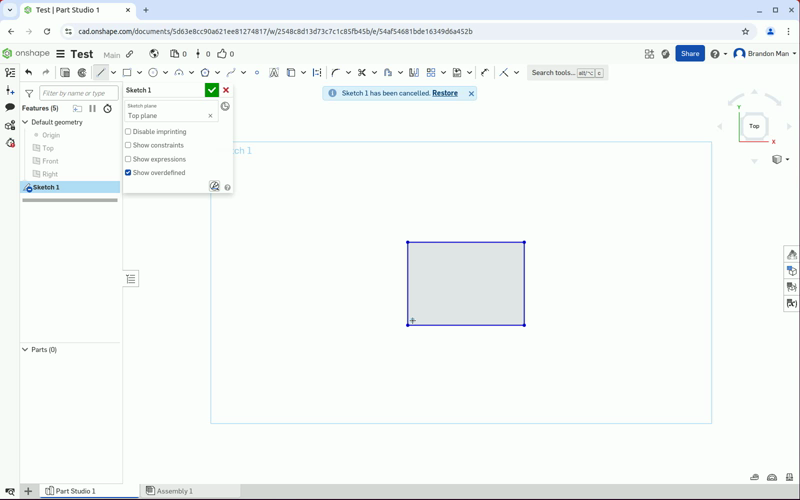
mouse_move(508, 320)
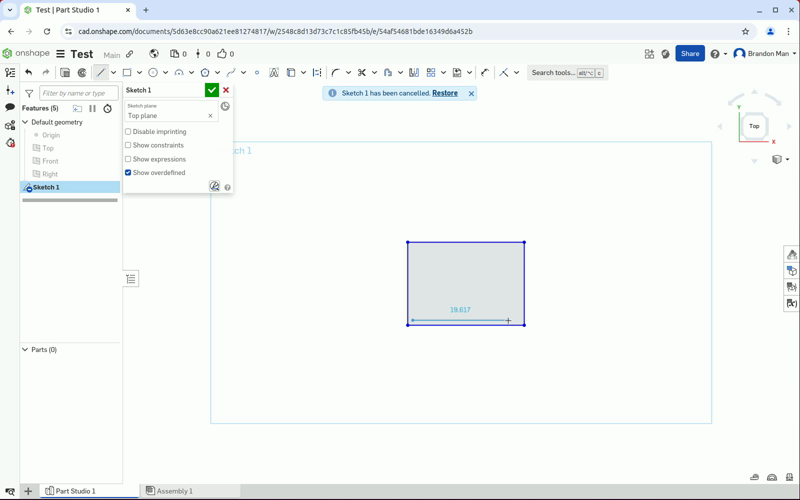
click(508, 320)
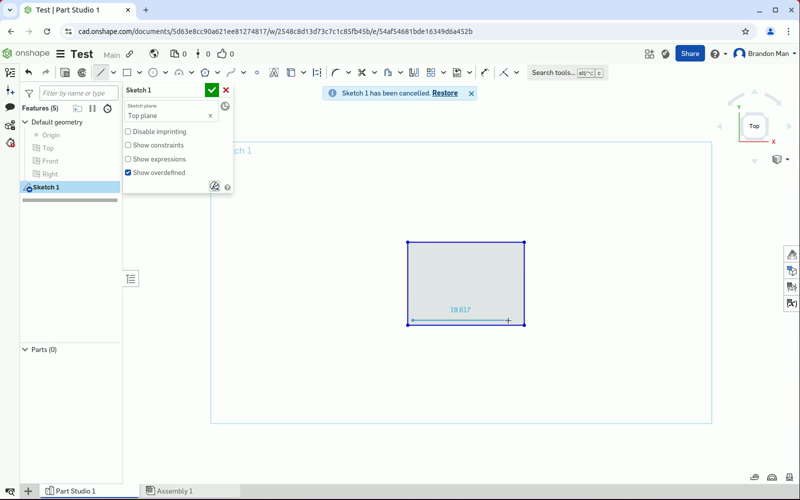
key_up(shift)
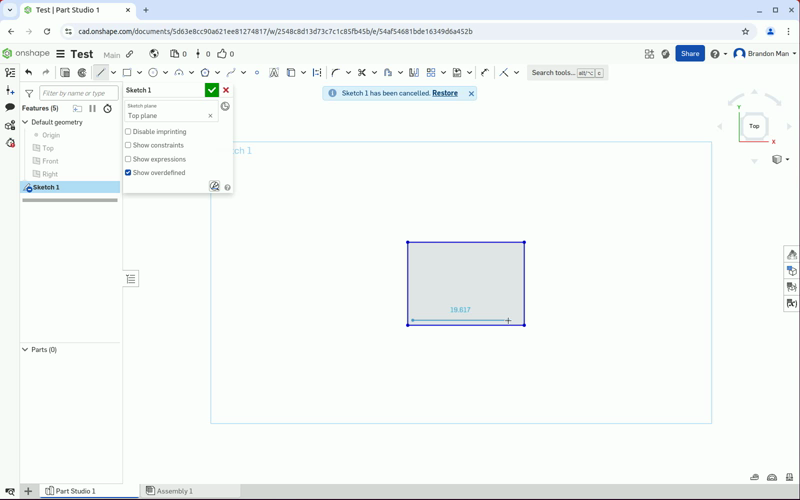
key_down(shift)
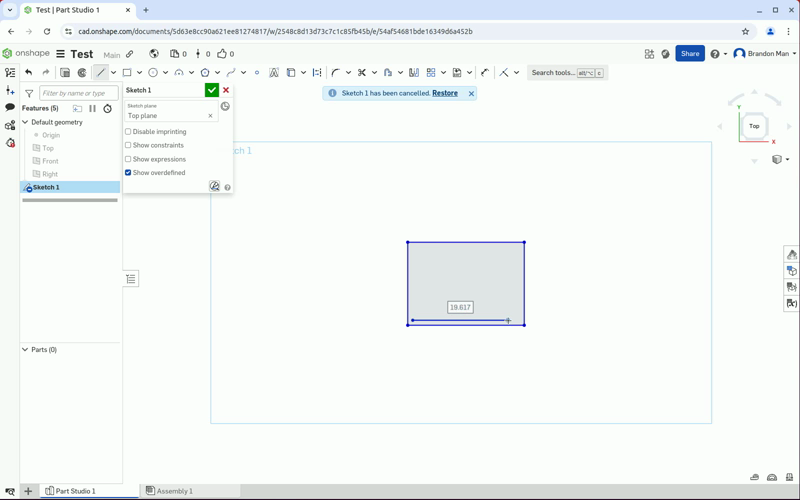
mouse_move(508, 248)
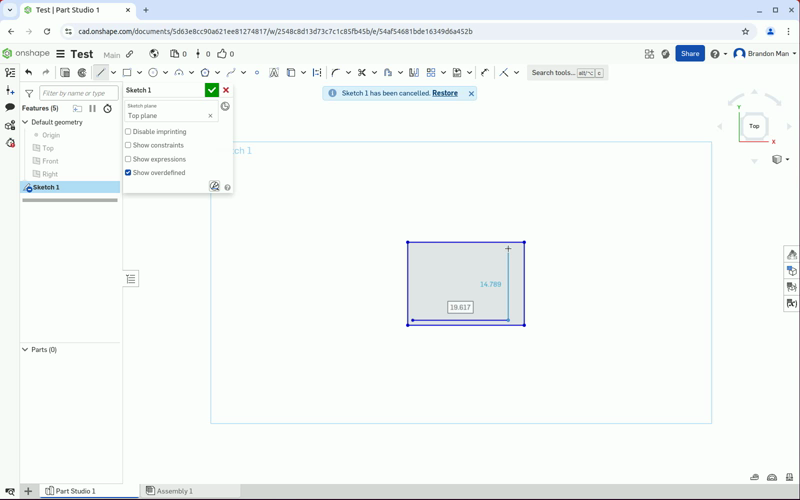
click(508, 248)
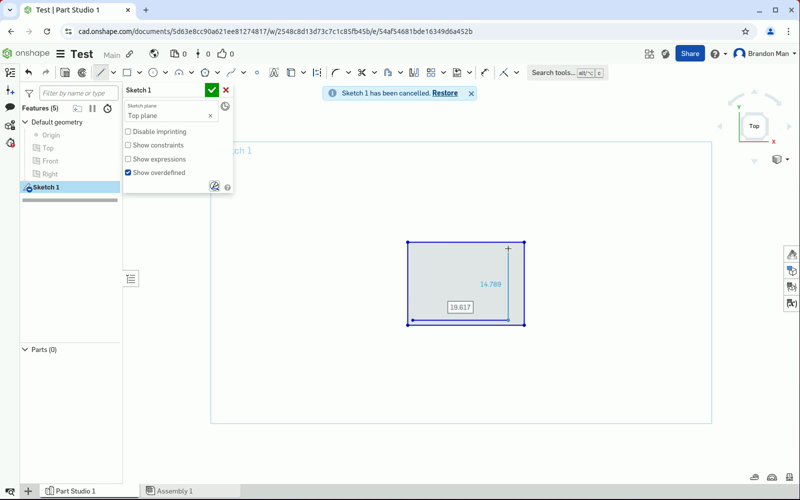
key_up(shift)
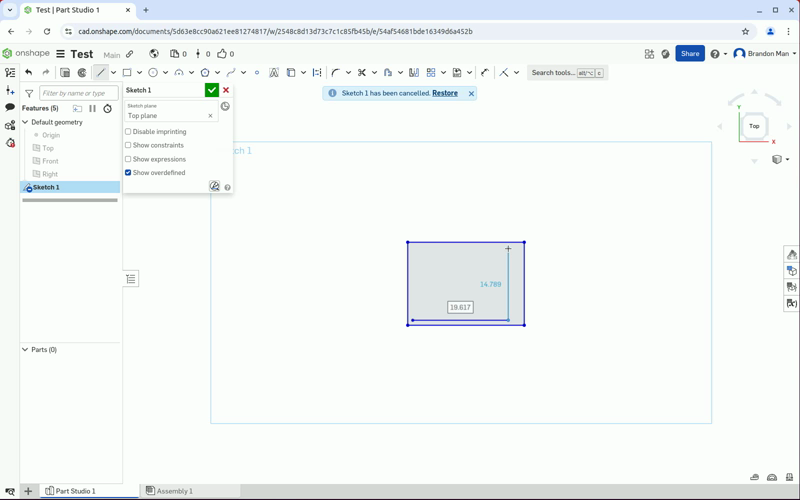
key_down(shift)
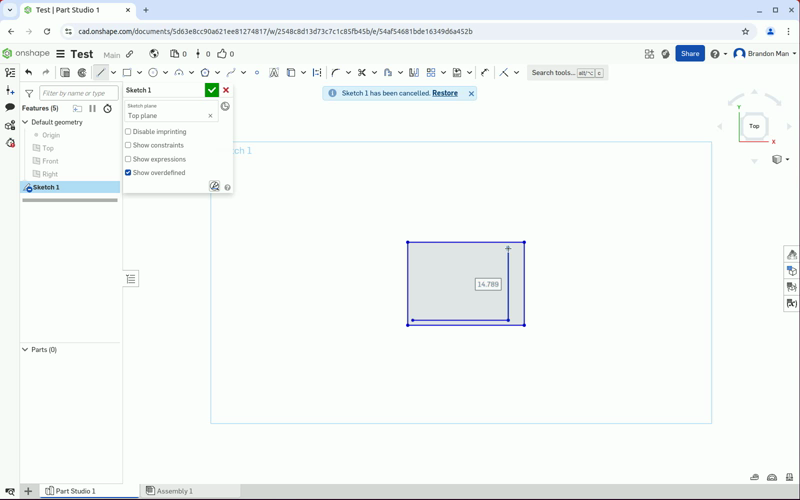
mouse_move(412, 248)
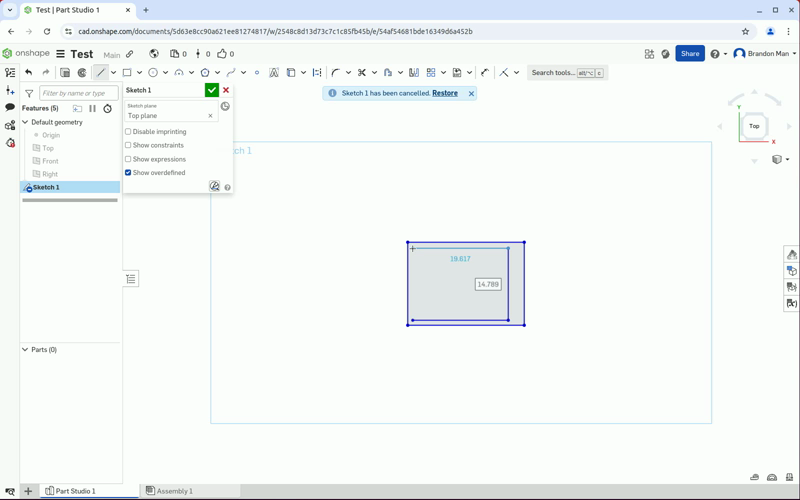
click(412, 248)
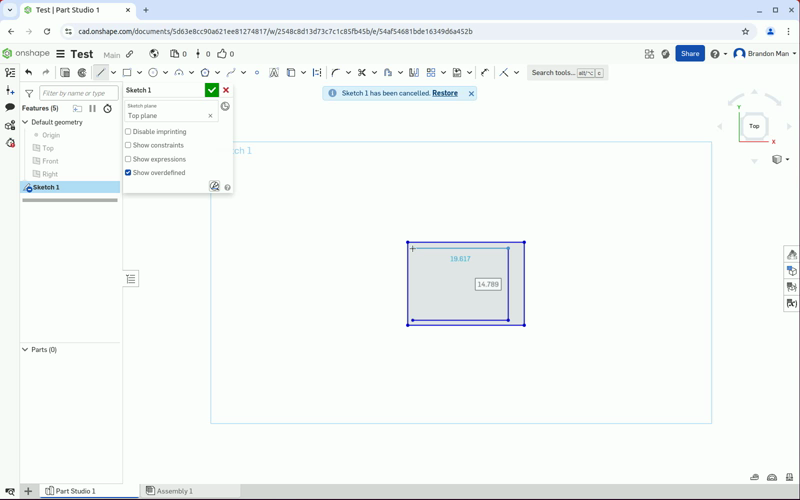
key_up(shift)
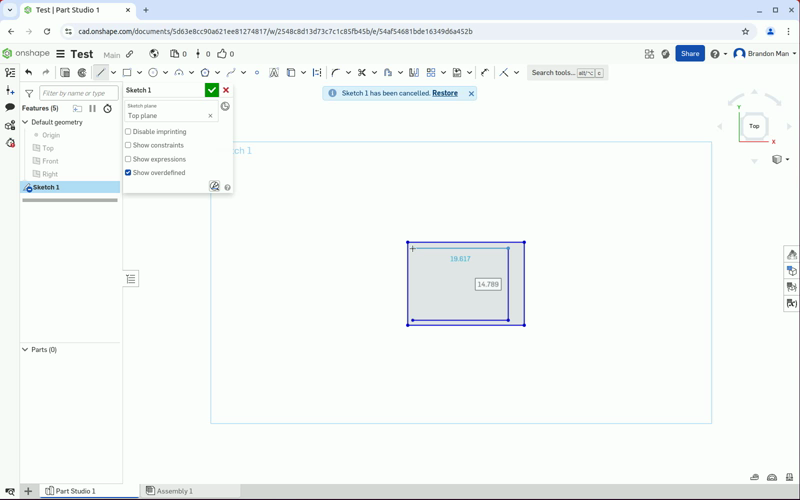
key_down(shift)
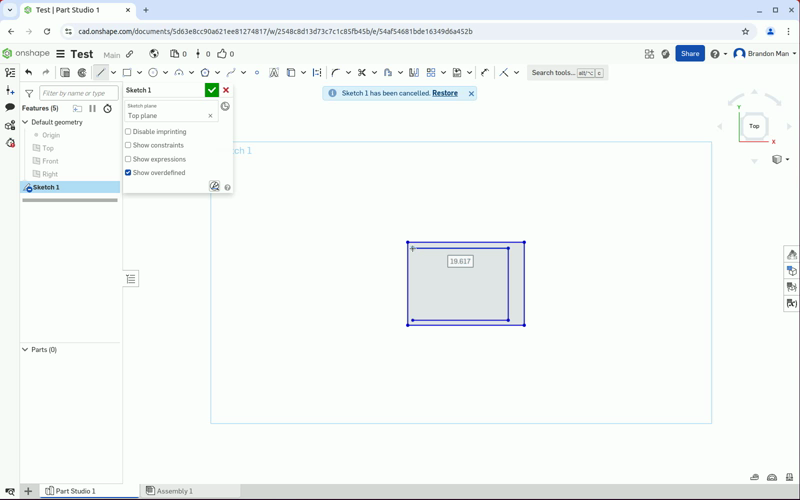
mouse_move(412, 320)
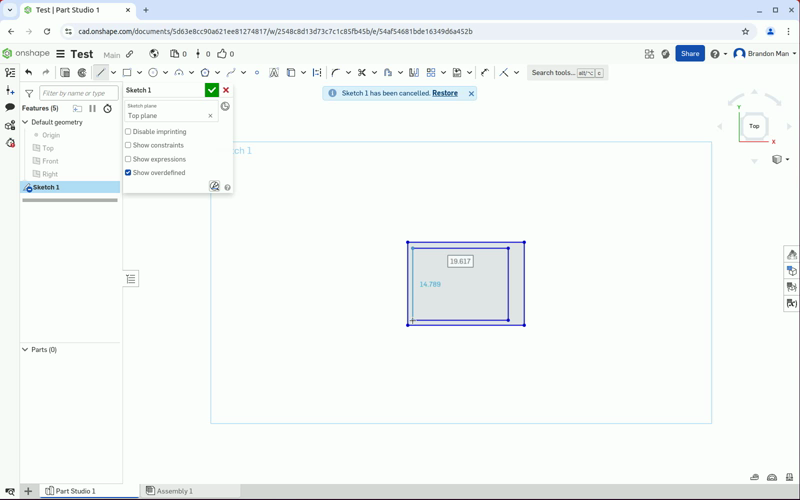
key_up(shift)
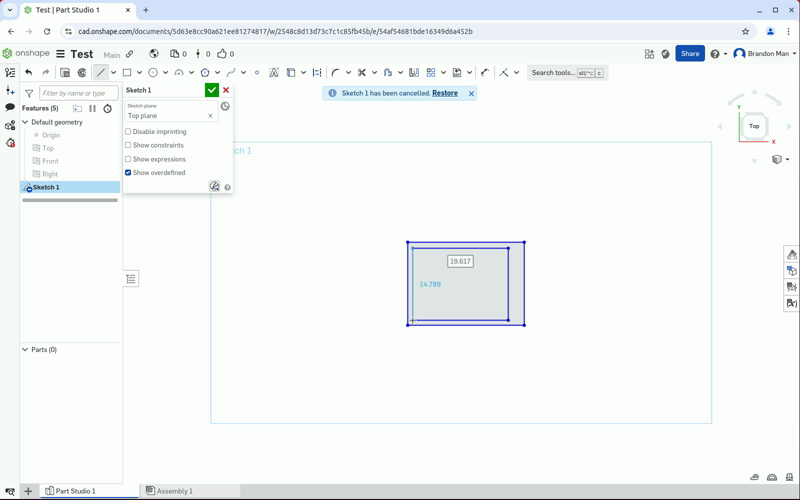
click(412, 320)
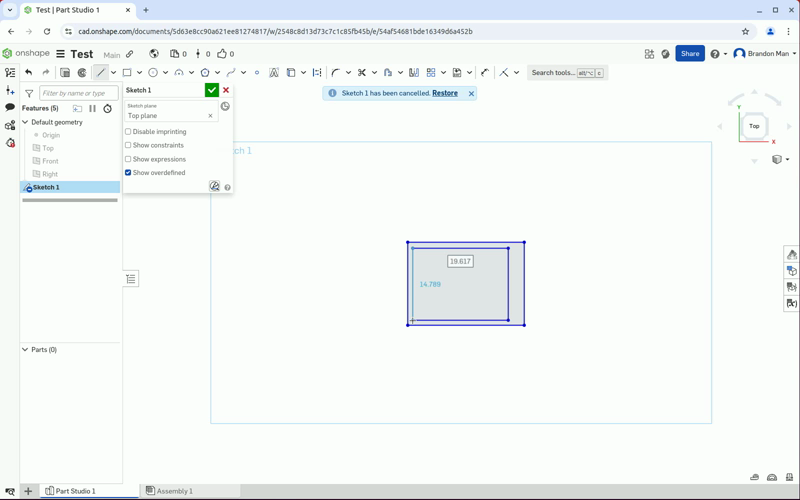
key(esc)
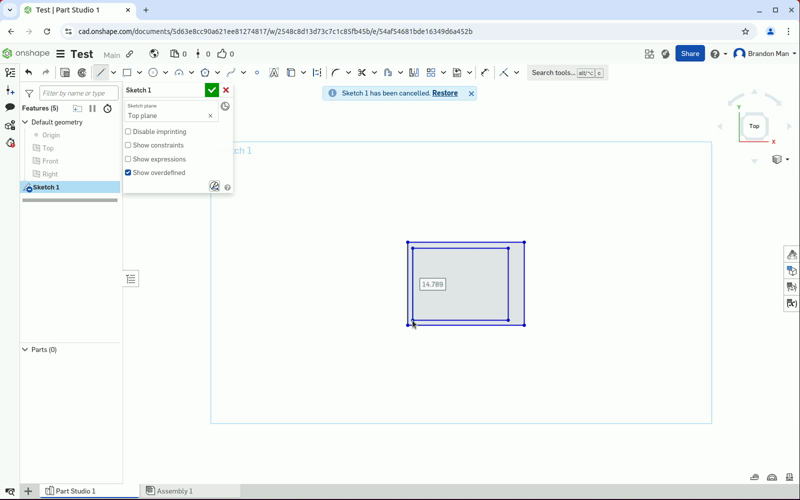
mouse_move(426, 244)
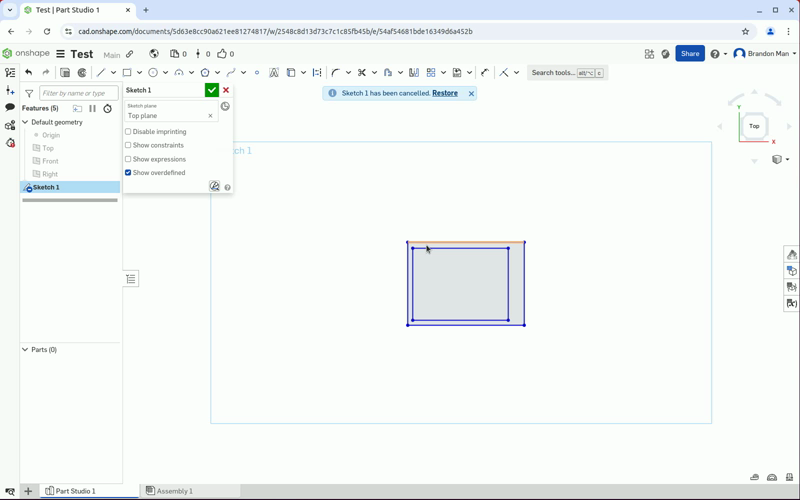
click(426, 244)
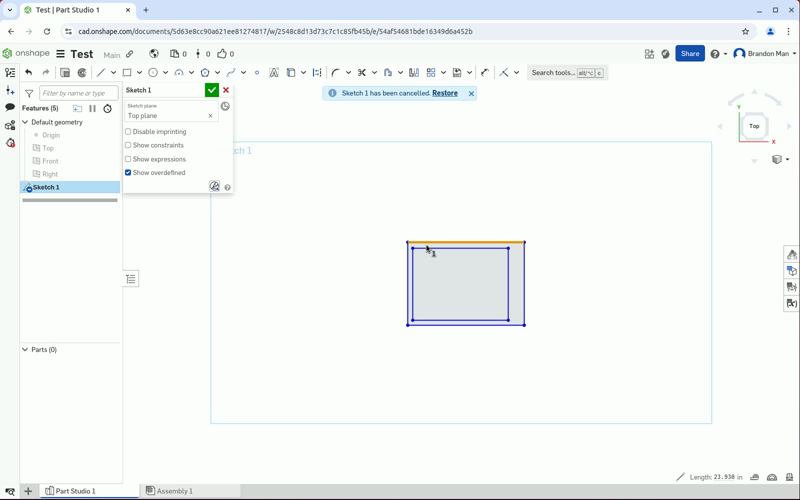
mouse_move(73, 352)
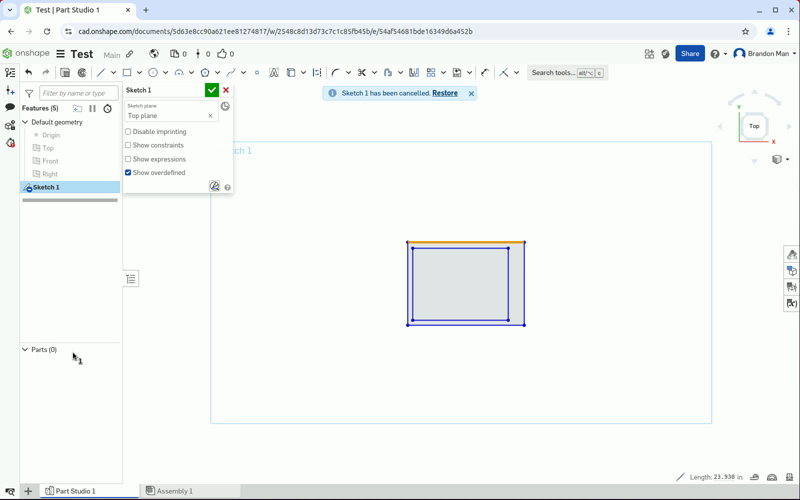
key(shift+y)
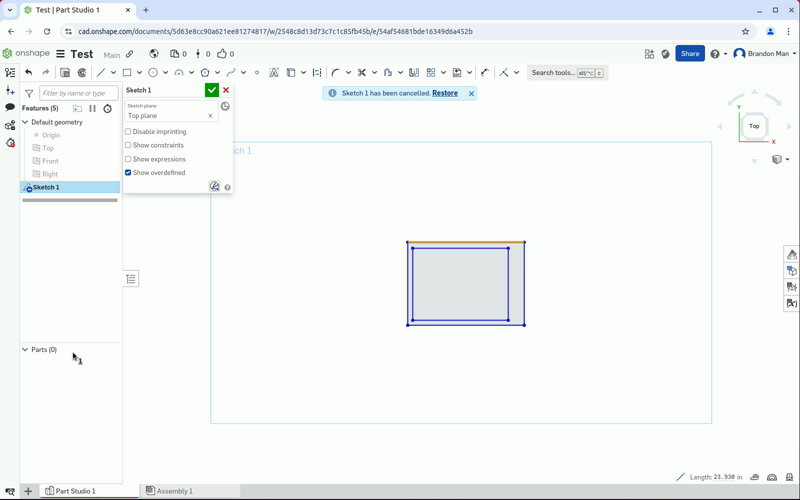
key(shift+e)
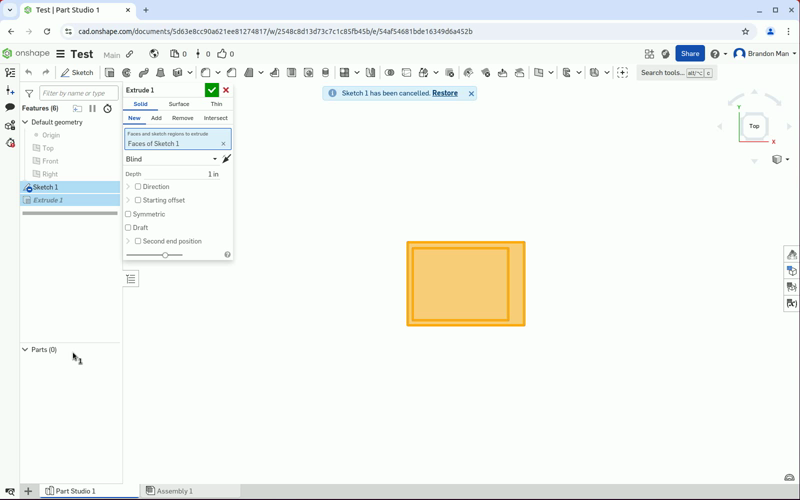
mouse_move(143, 106)
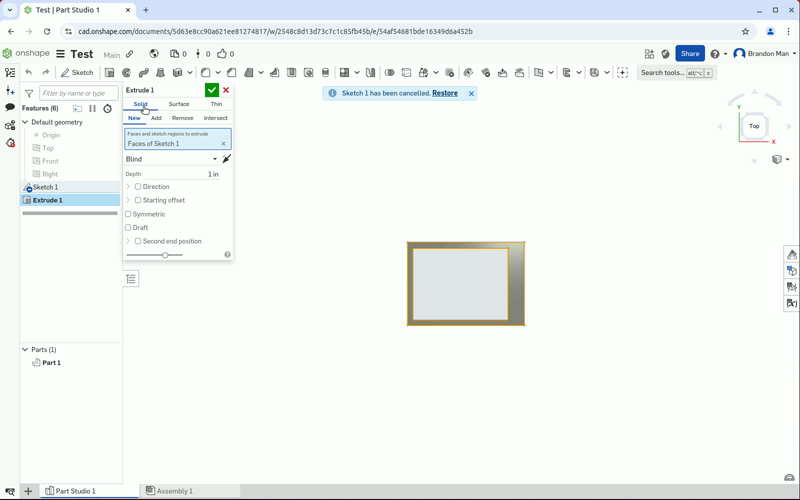
click(143, 106)
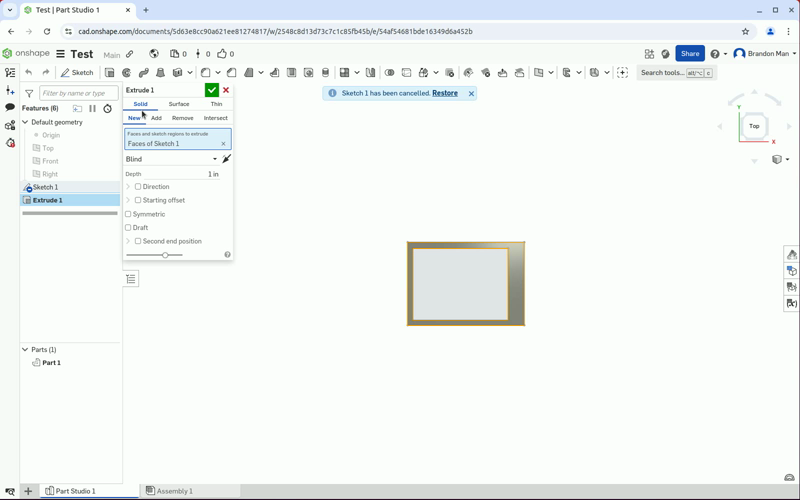
mouse_move(137, 120)
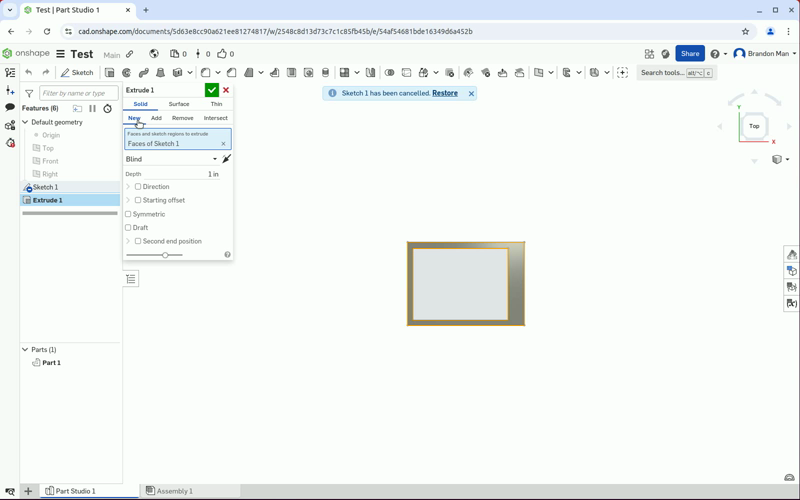
click(137, 120)
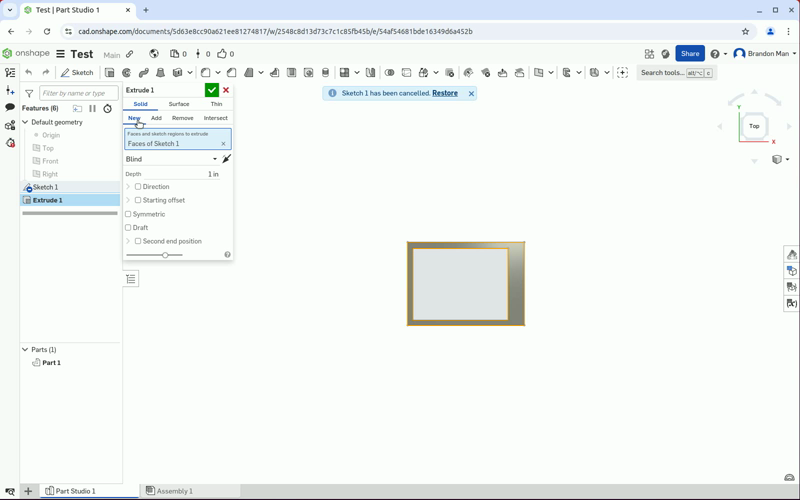
key(tab, 4)
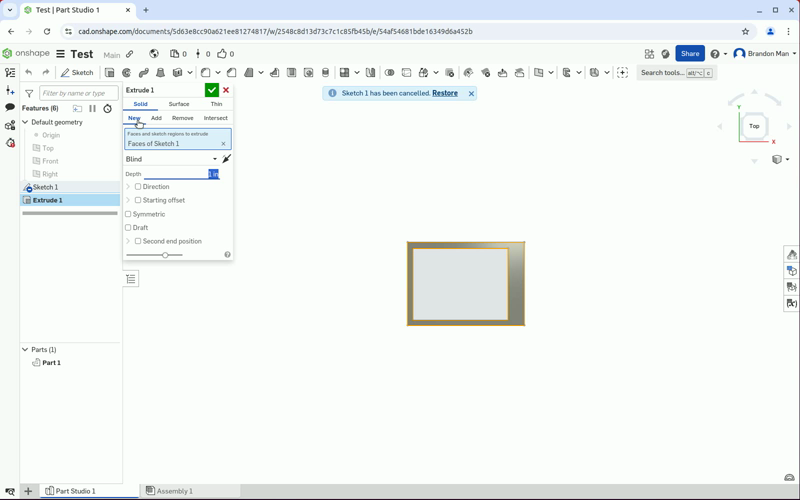
text(-1.685)
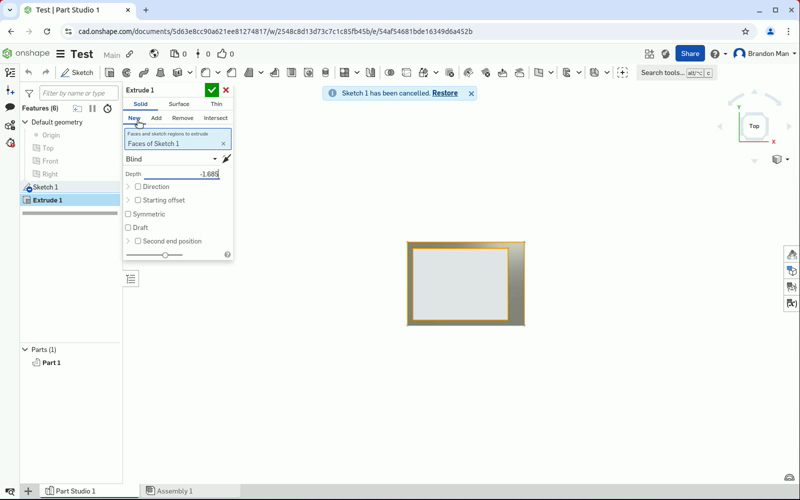
key(enter)
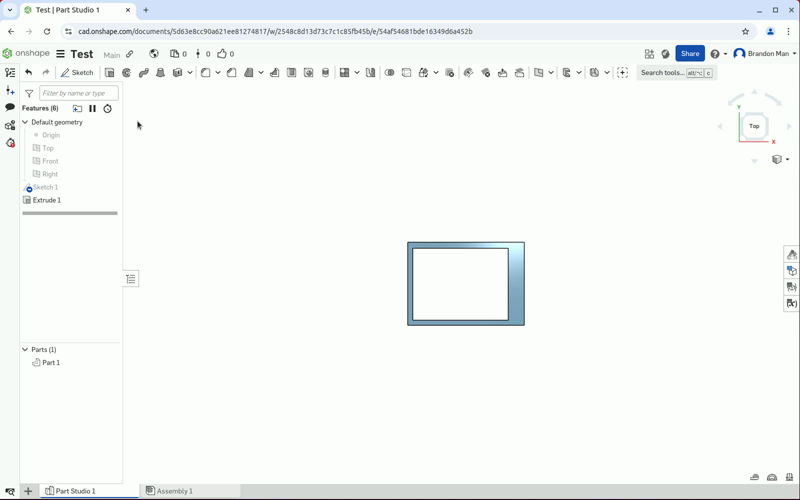
key(shift+h)
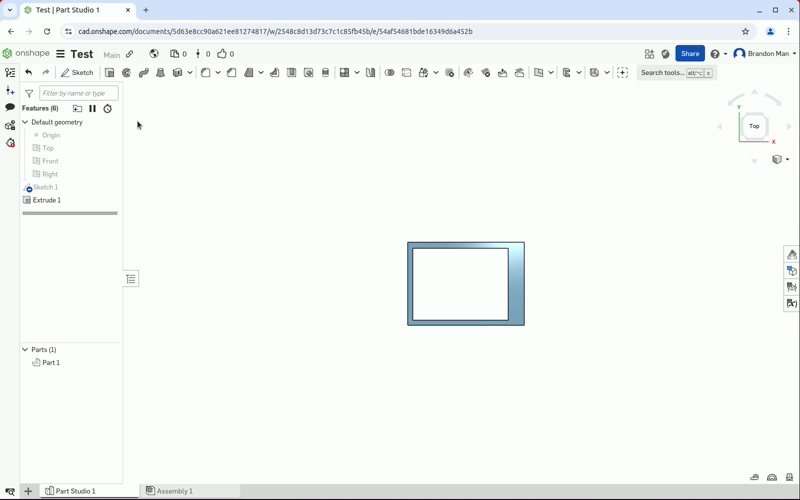
key(shift+h)
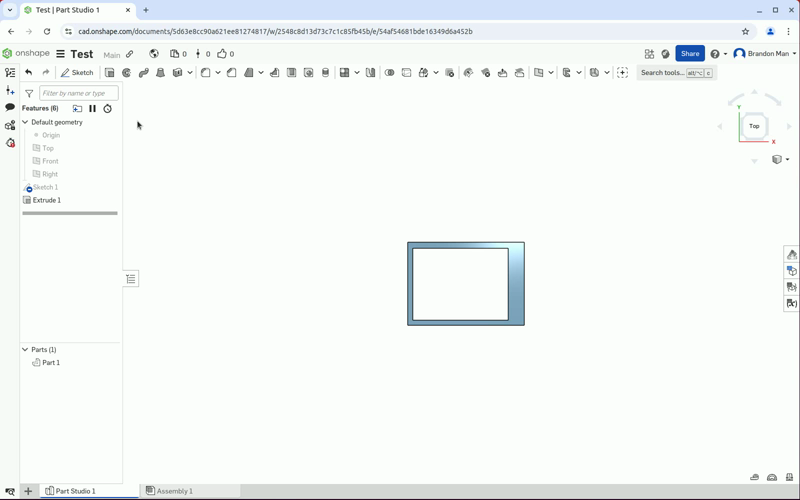
mouse_move(73, 189)
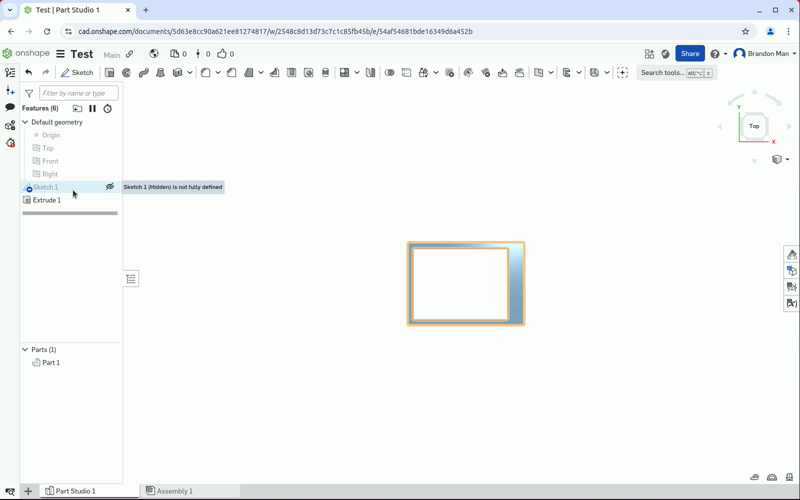
click(73, 189)
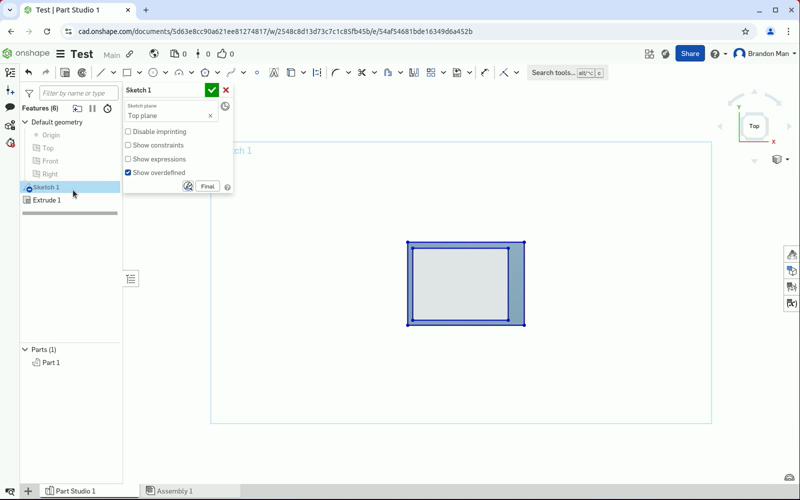
mouse_move(229, 92)
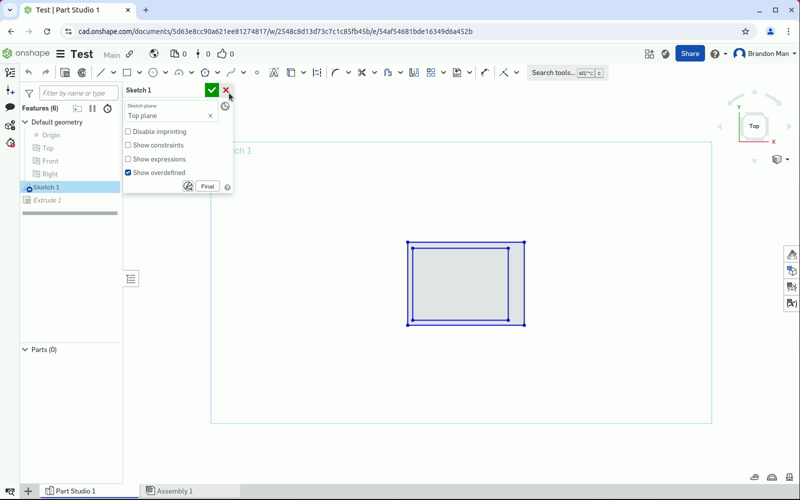
click(229, 92)
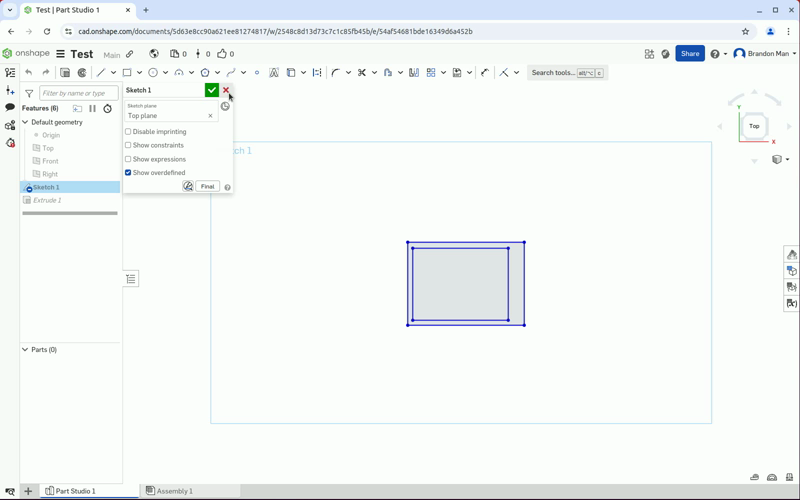
key(shift+s)
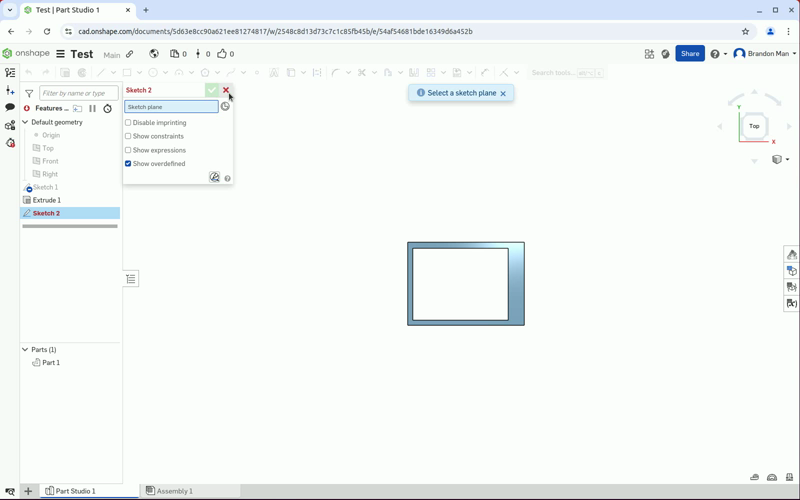
mouse_move(73, 150)
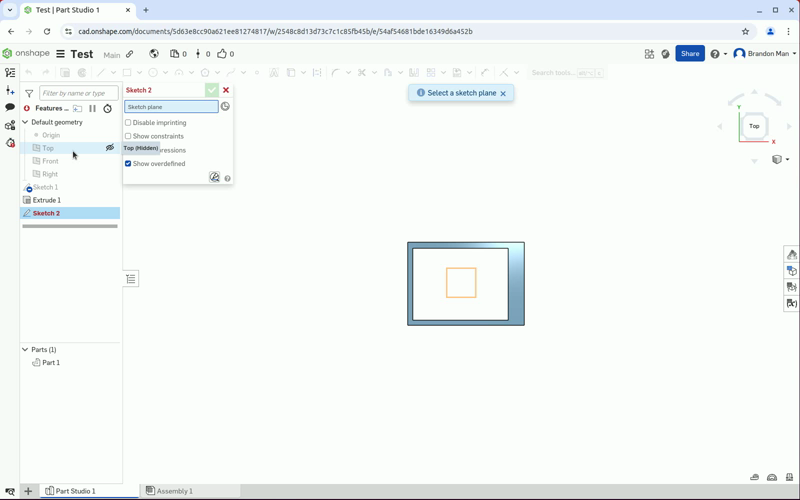
click(73, 150)
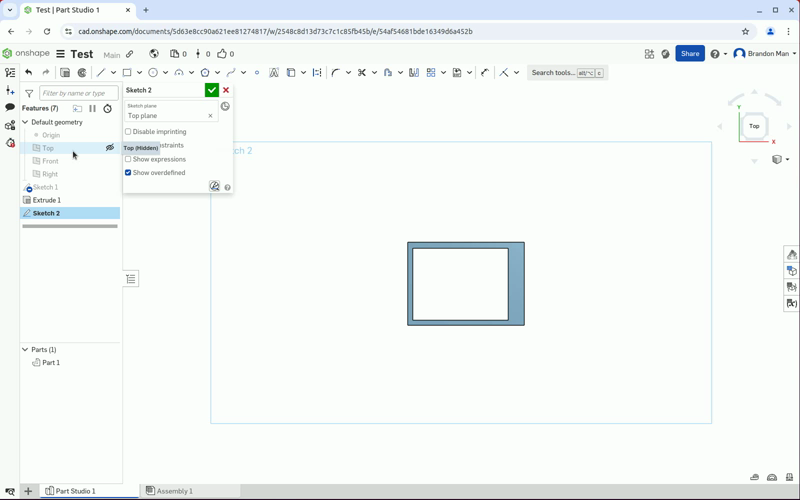
mouse_move(73, 352)
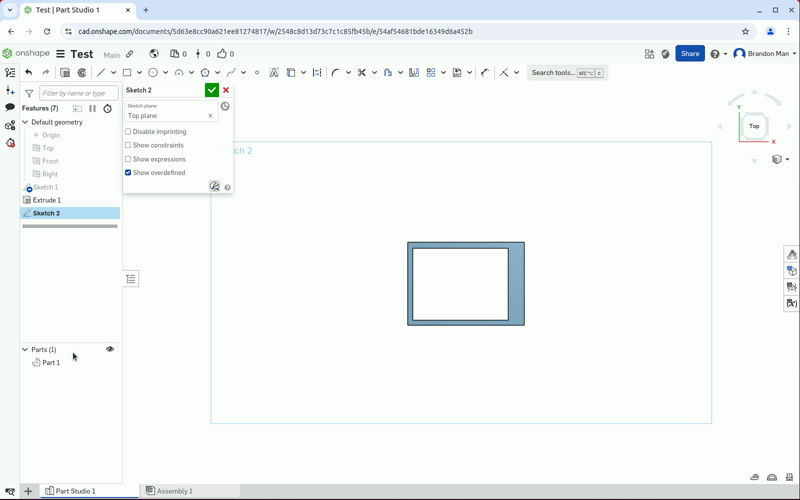
key(y)
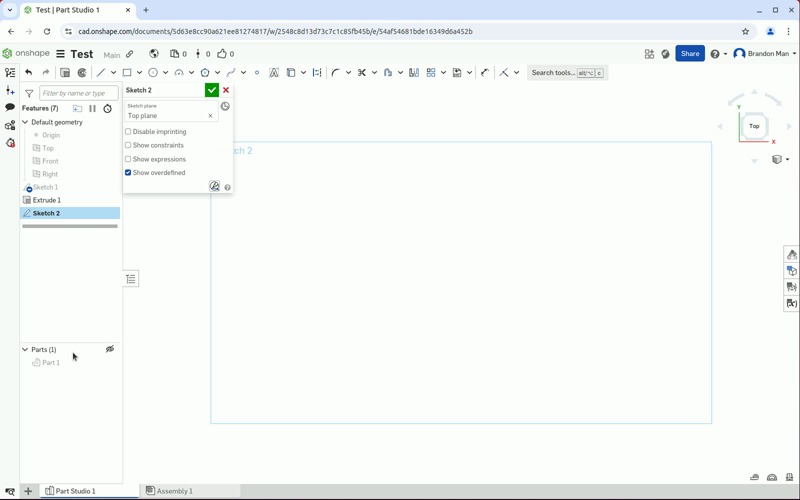
key(l)
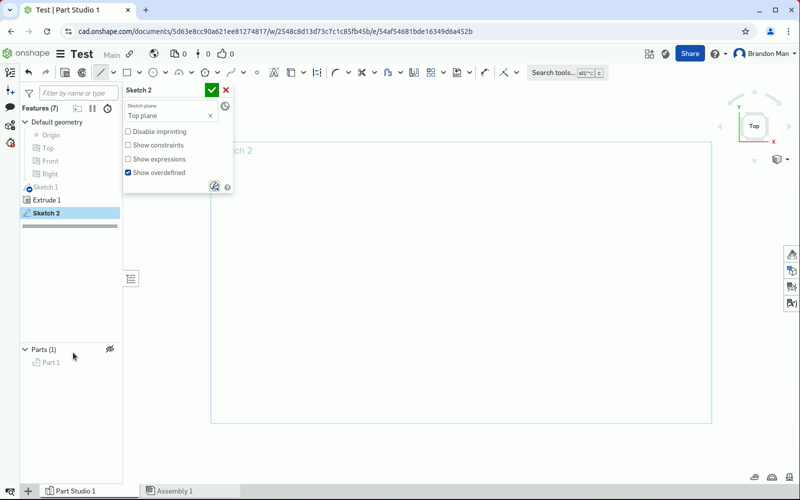
key_down(shift)
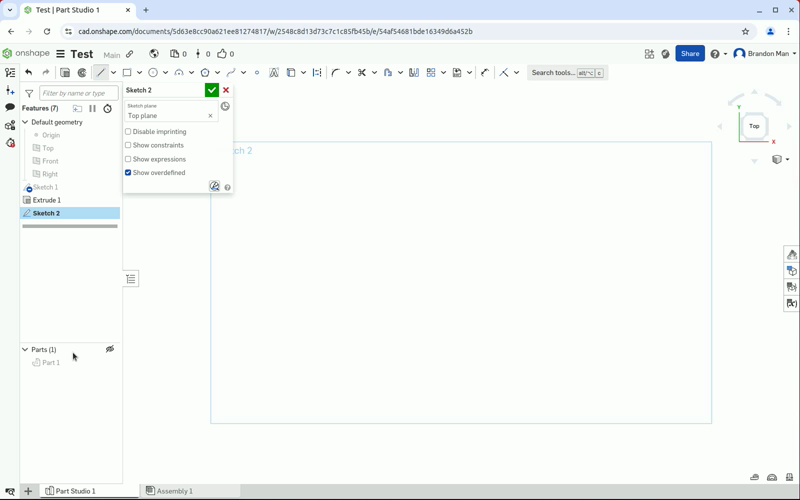
mouse_move(412, 319)
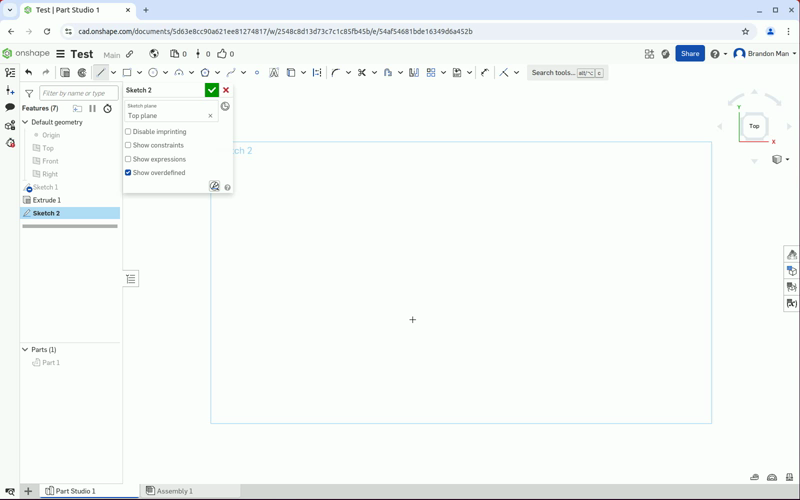
click(412, 319)
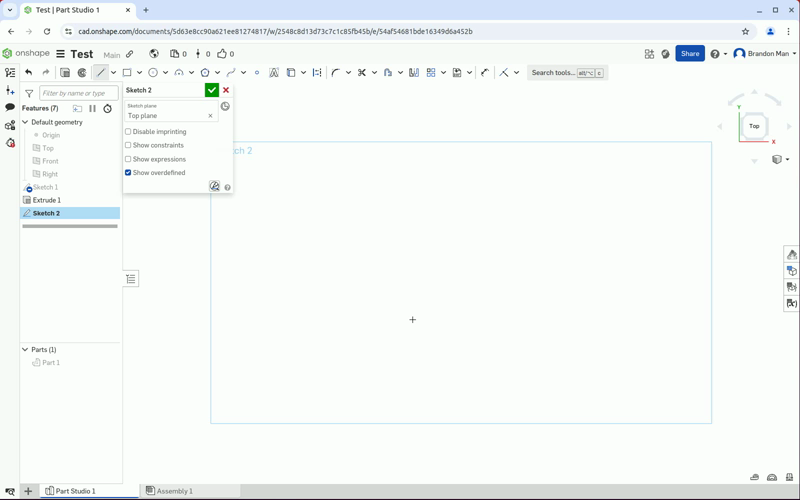
key_up(shift)
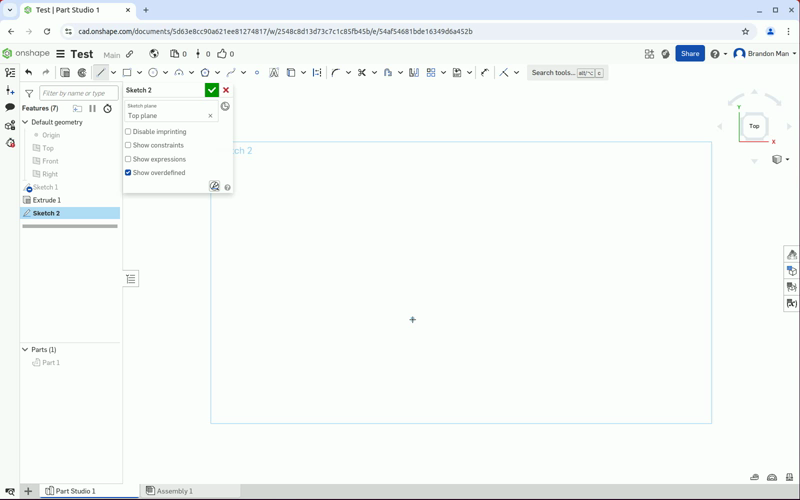
key_down(shift)
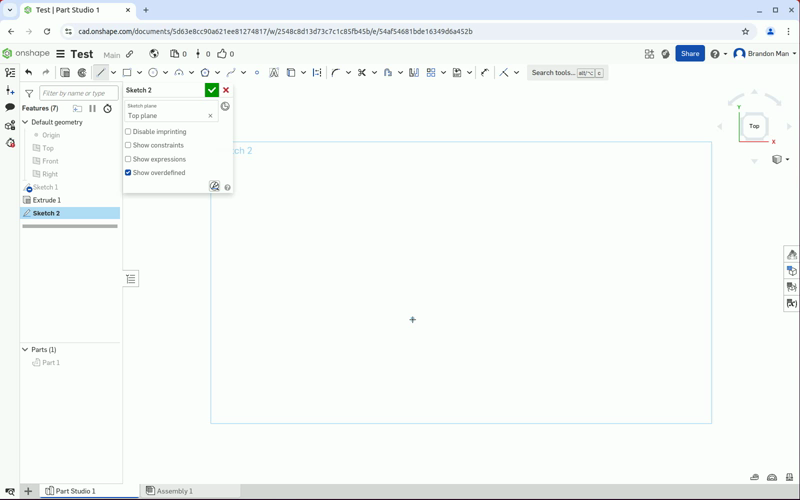
mouse_move(509, 319)
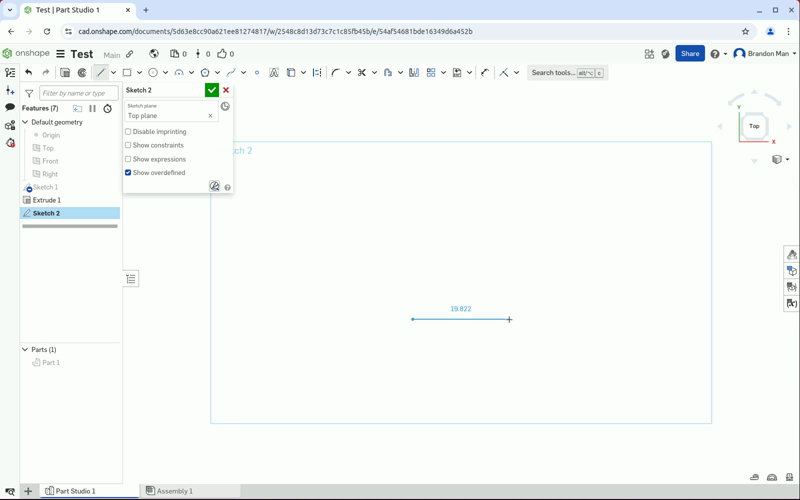
click(509, 319)
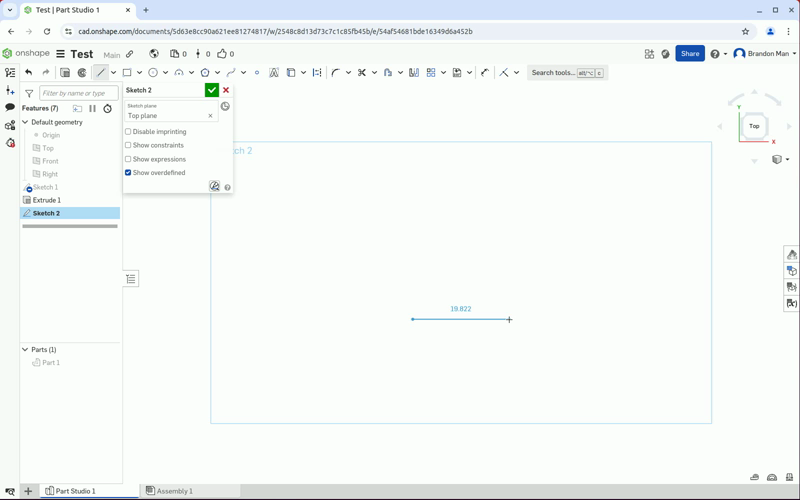
key_up(shift)
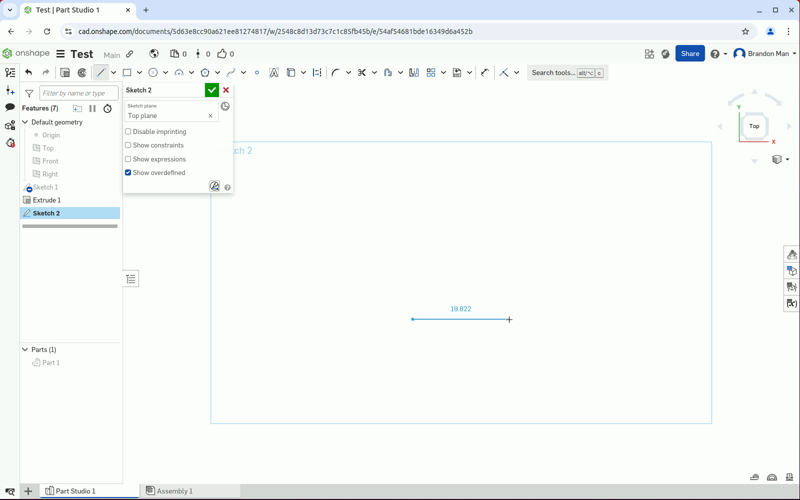
key_down(shift)
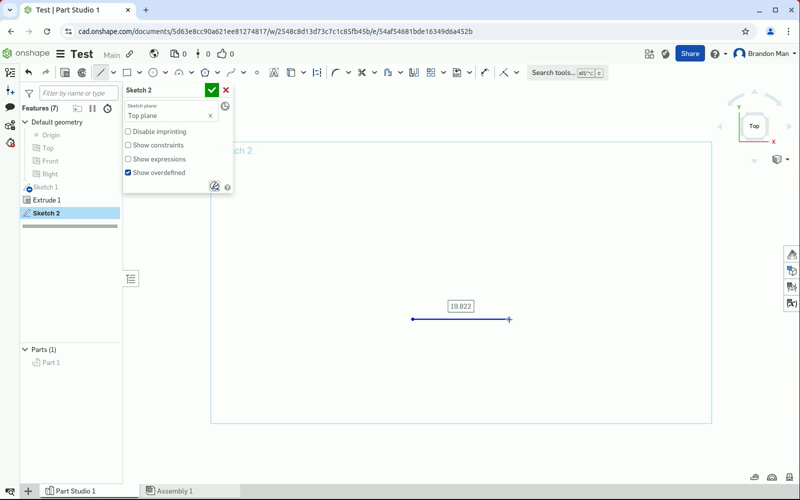
mouse_move(509, 246)
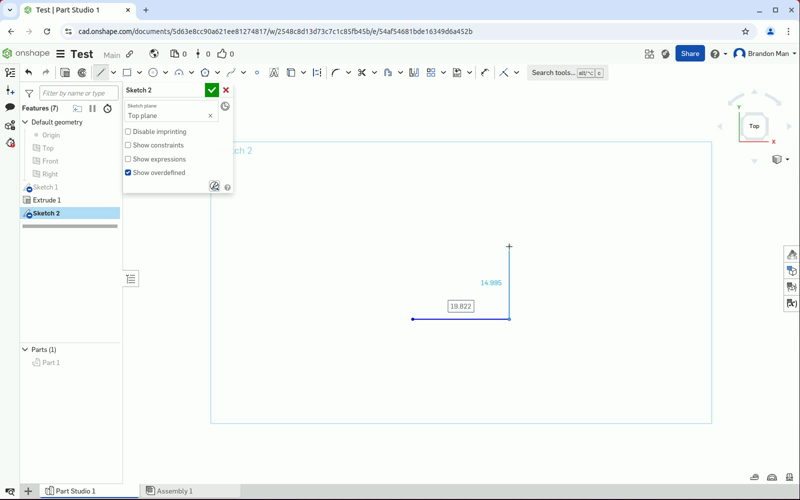
click(509, 246)
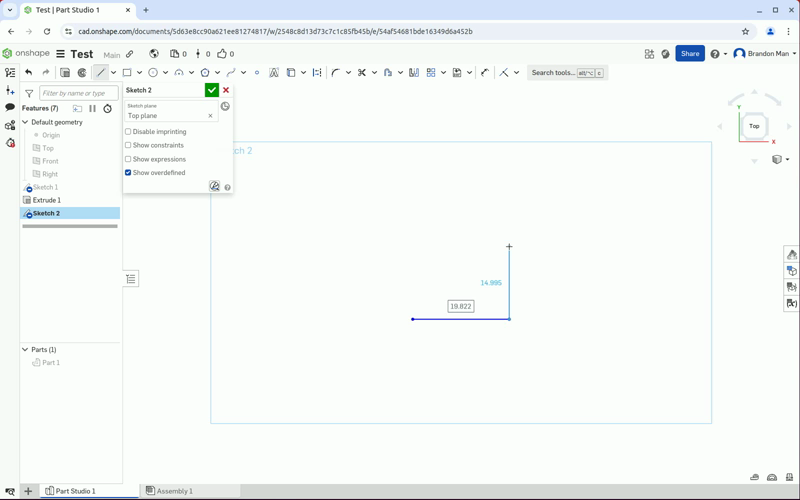
key_up(shift)
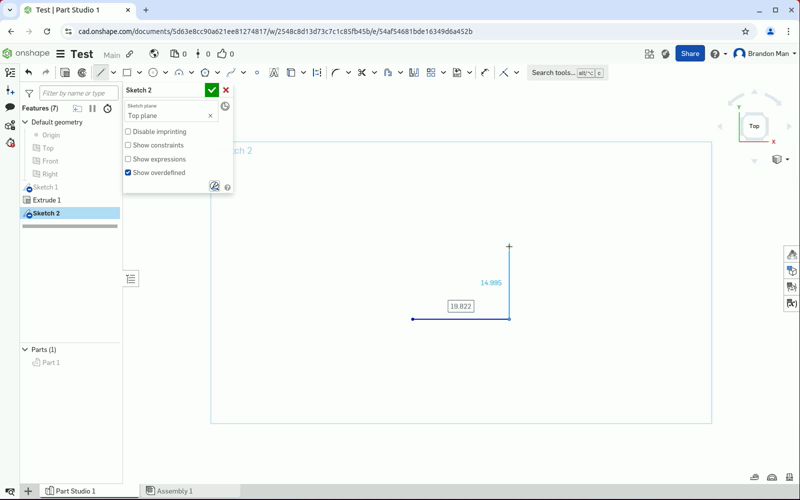
key_down(shift)
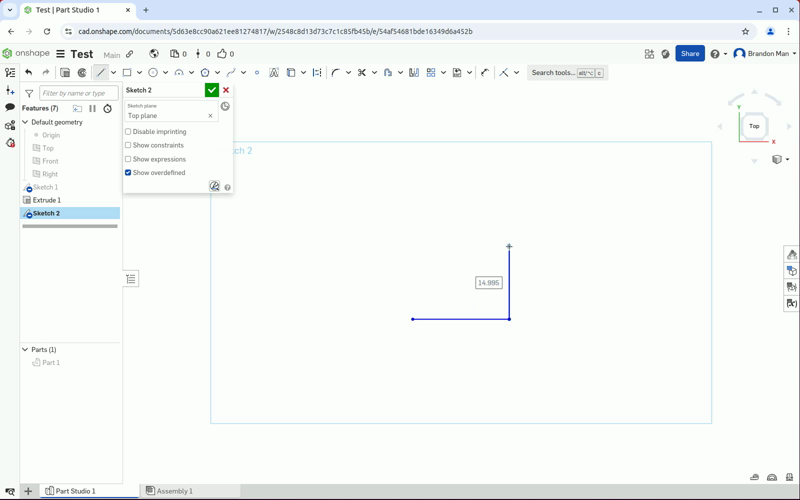
mouse_move(412, 246)
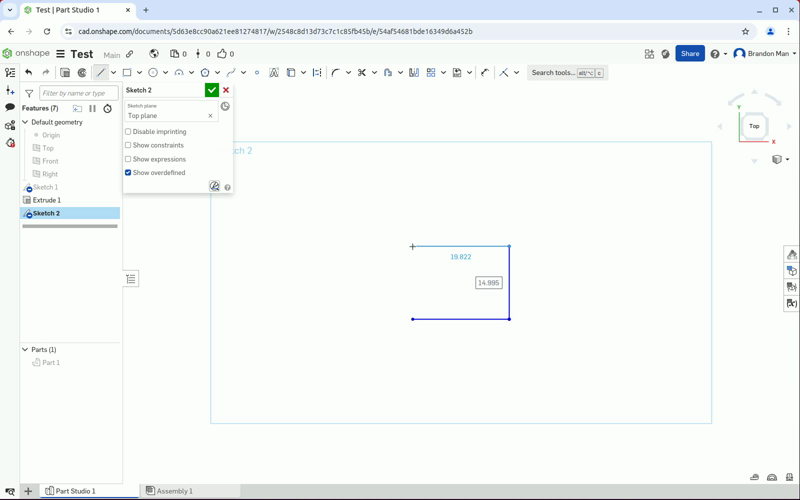
click(412, 246)
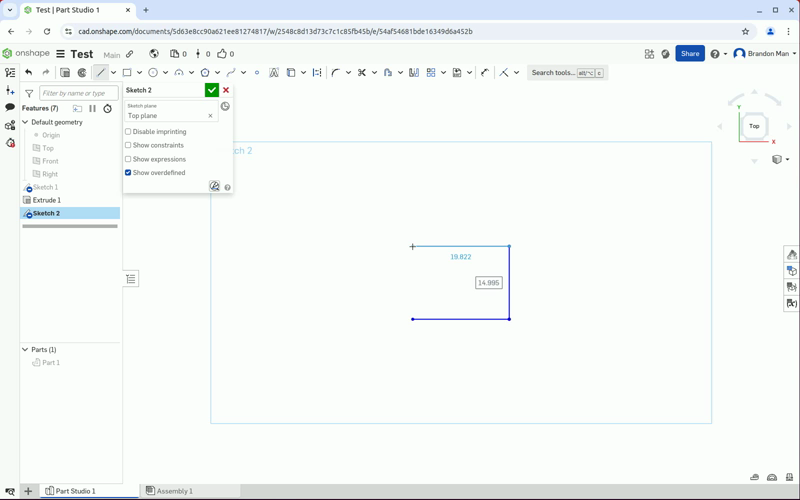
key_up(shift)
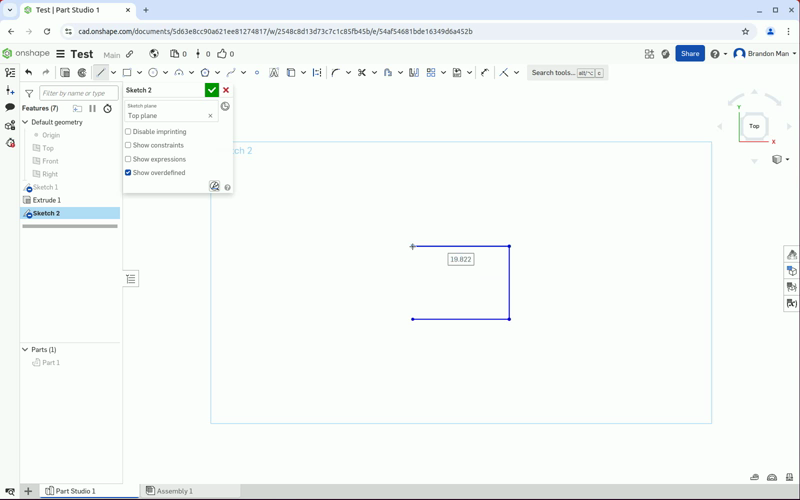
key_down(shift)
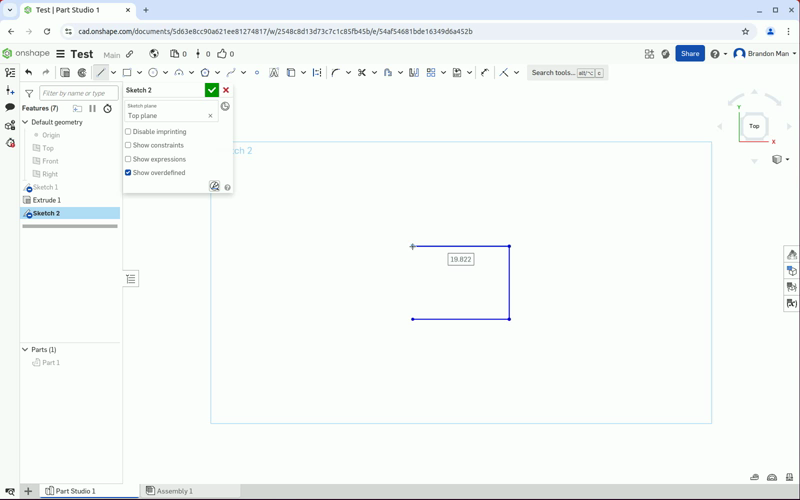
mouse_move(412, 319)
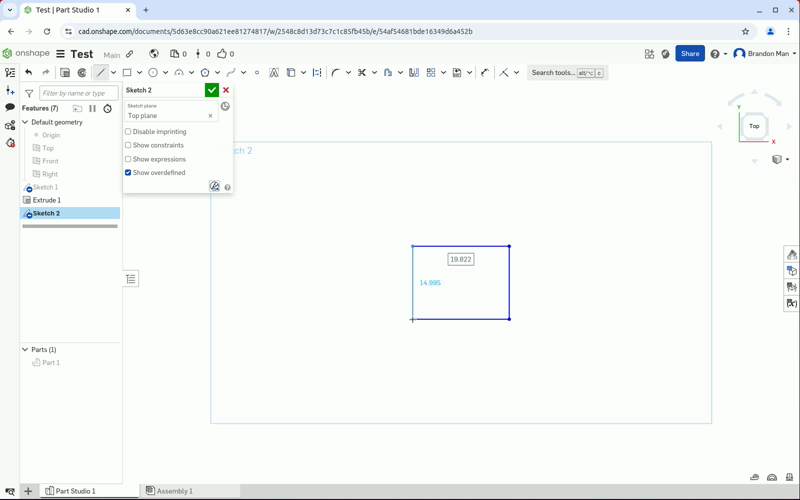
key_up(shift)
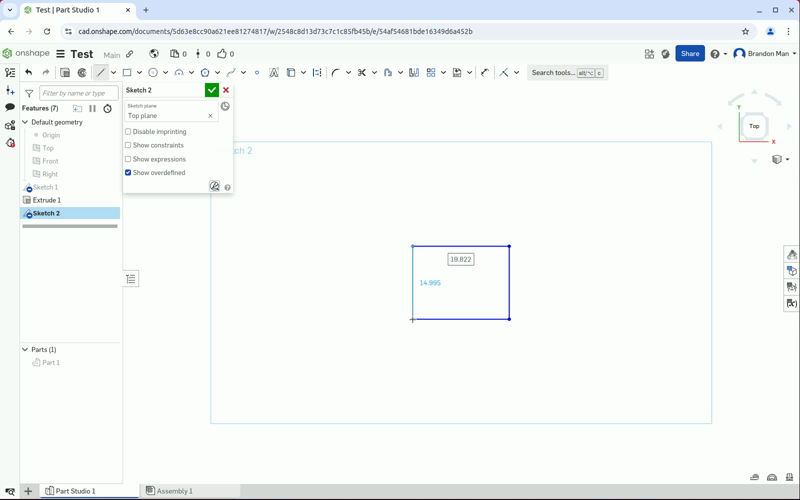
click(412, 319)
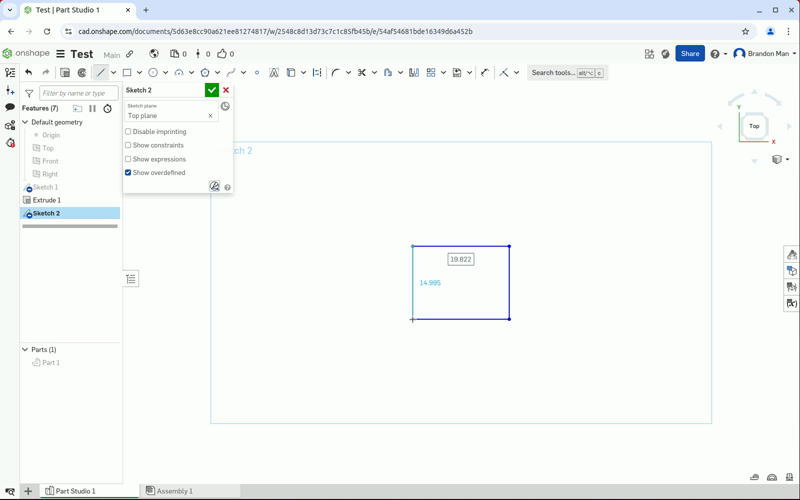
key(esc)
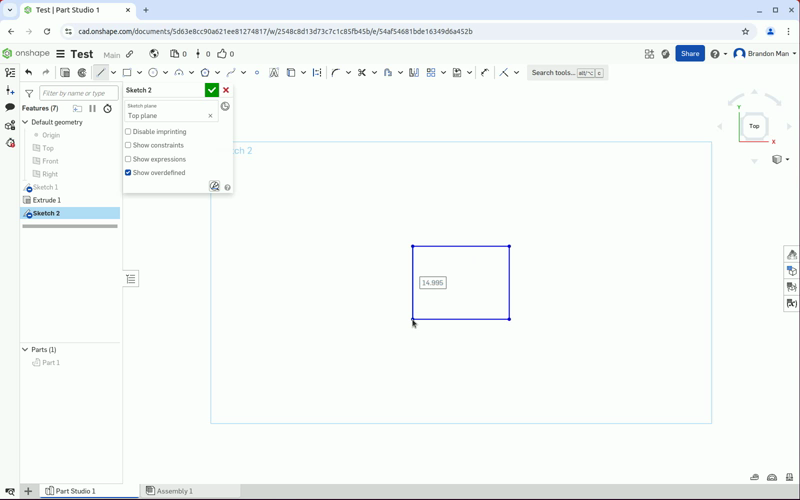
mouse_move(424, 304)
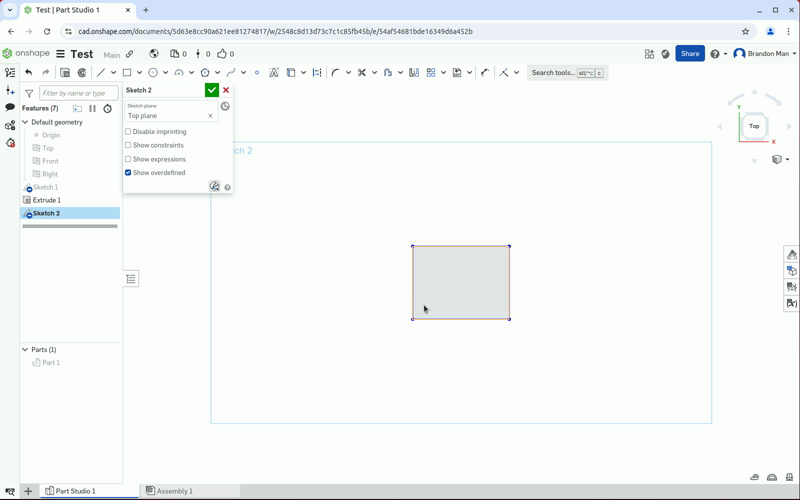
click(424, 304)
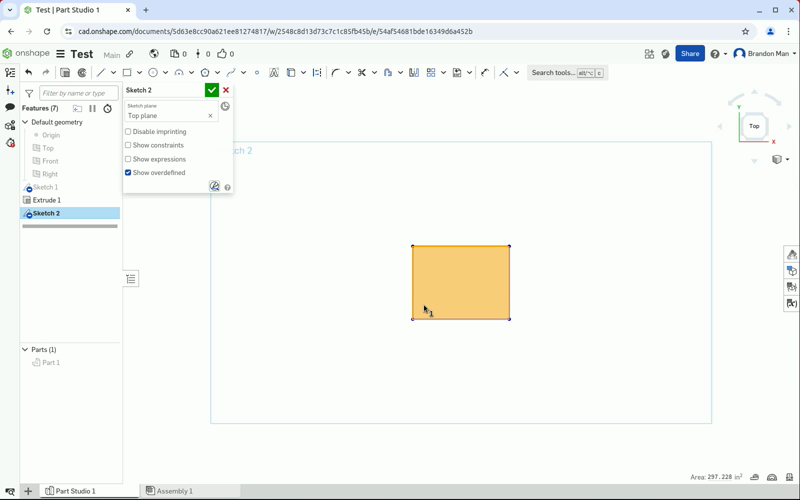
mouse_move(73, 352)
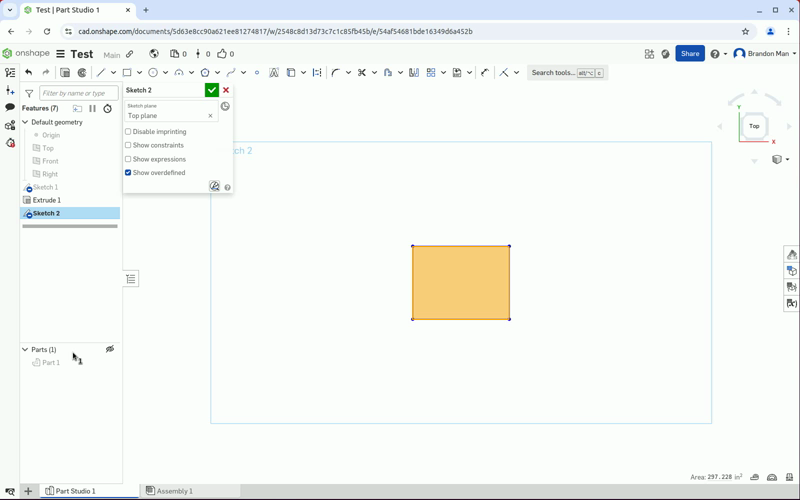
key(shift+y)
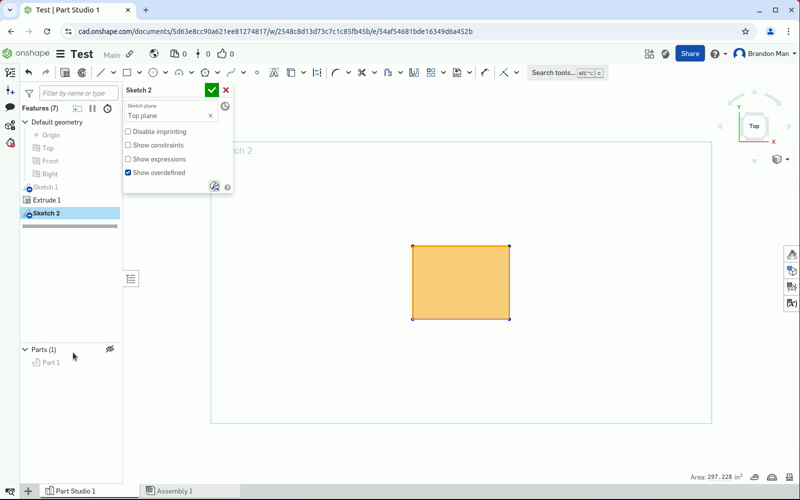
key(shift+e)
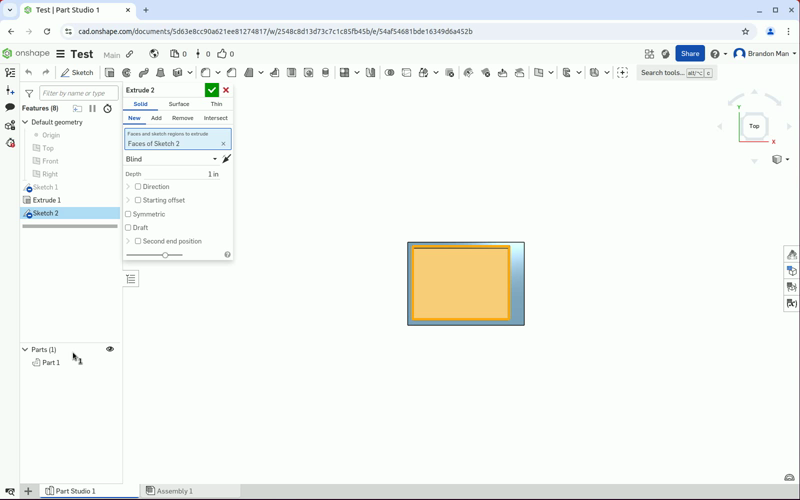
mouse_move(143, 106)
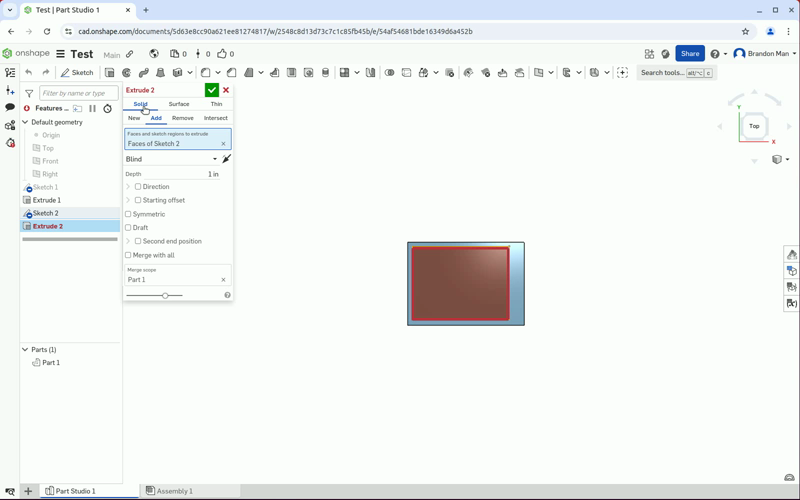
click(143, 106)
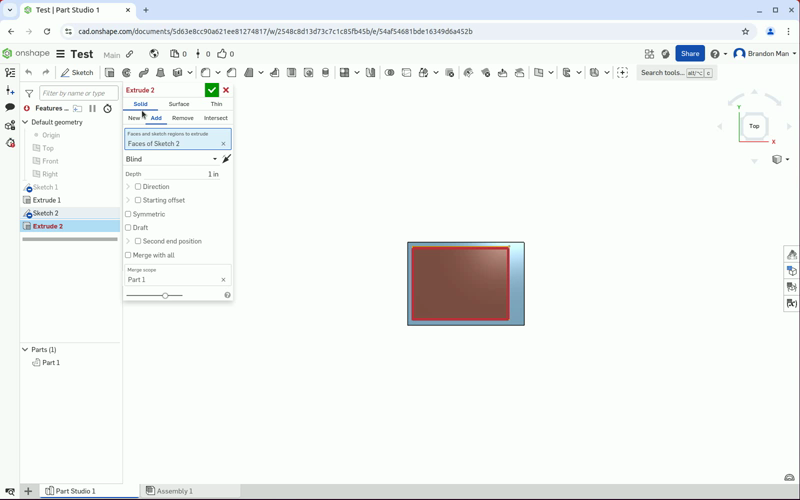
mouse_move(137, 120)
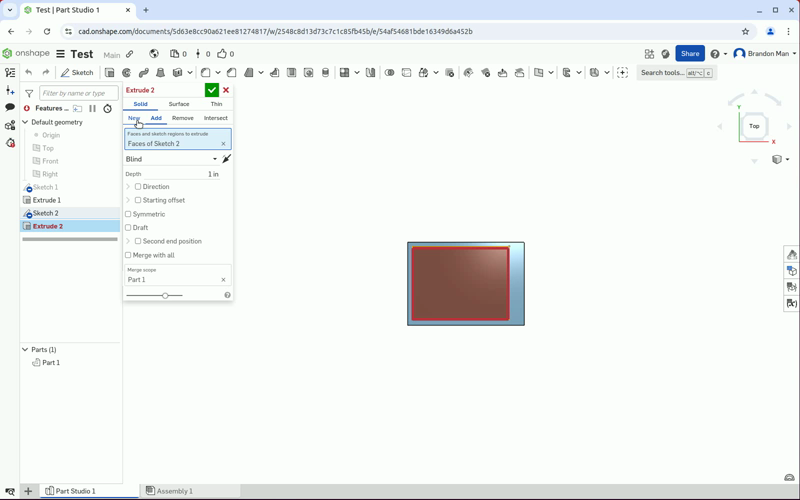
click(137, 120)
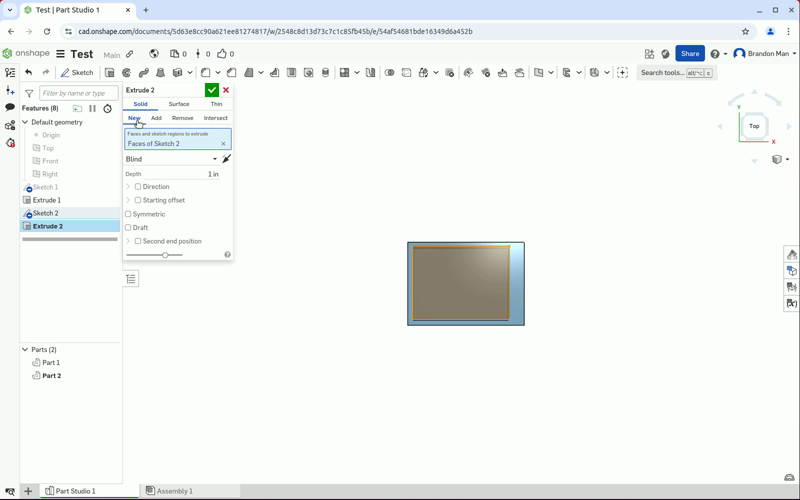
key(tab, 4)
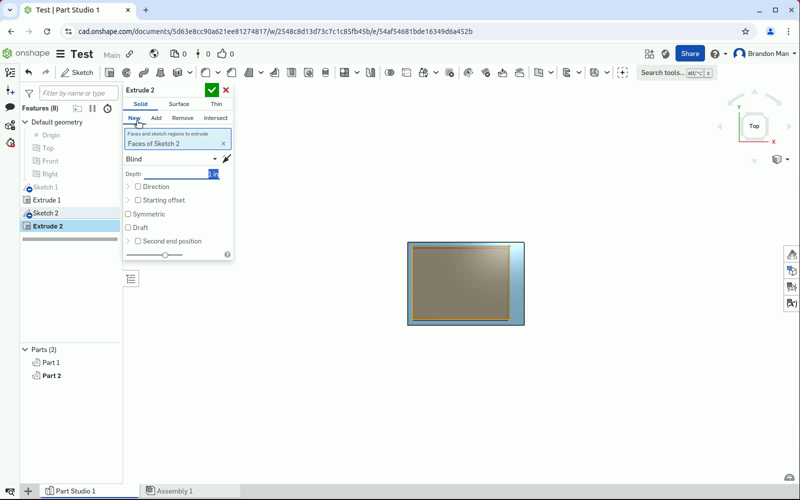
text(-1.685)
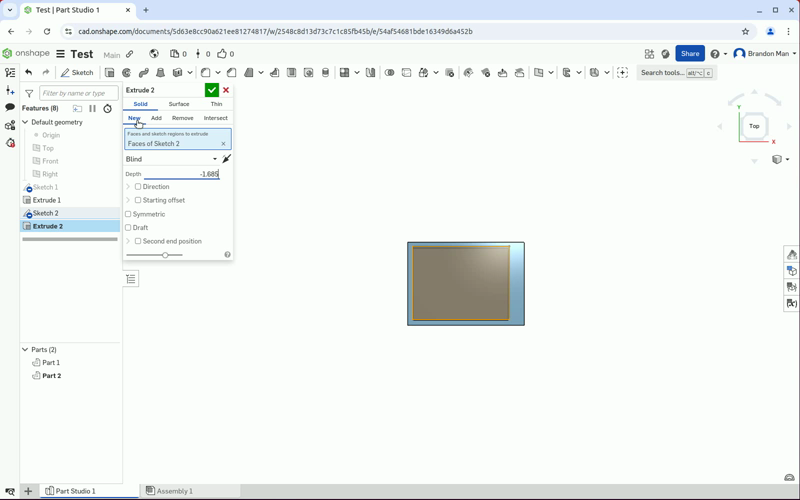
key(enter)
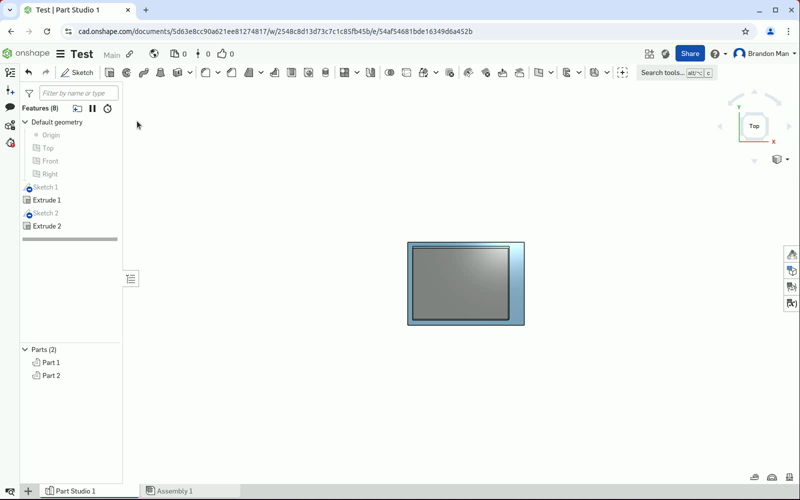
key(shift+h)
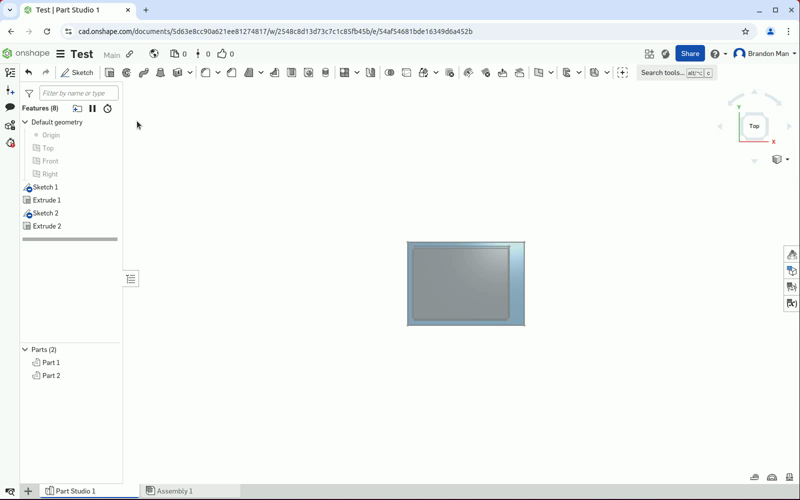
key(shift+h)
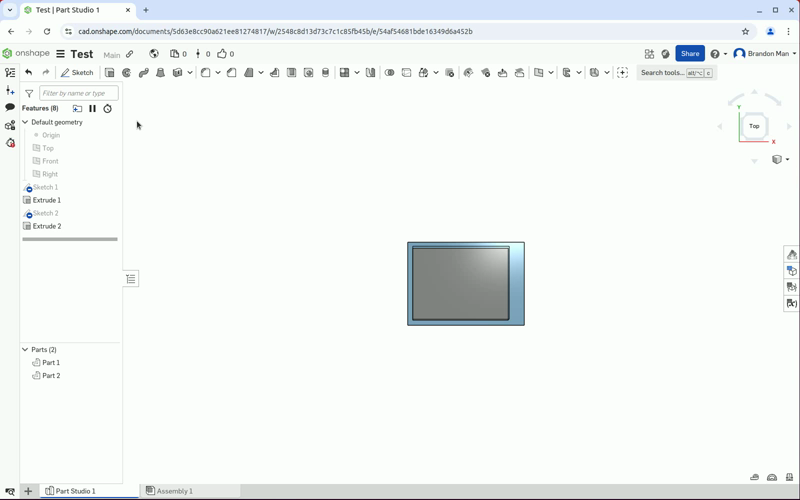
mouse_move(73, 189)
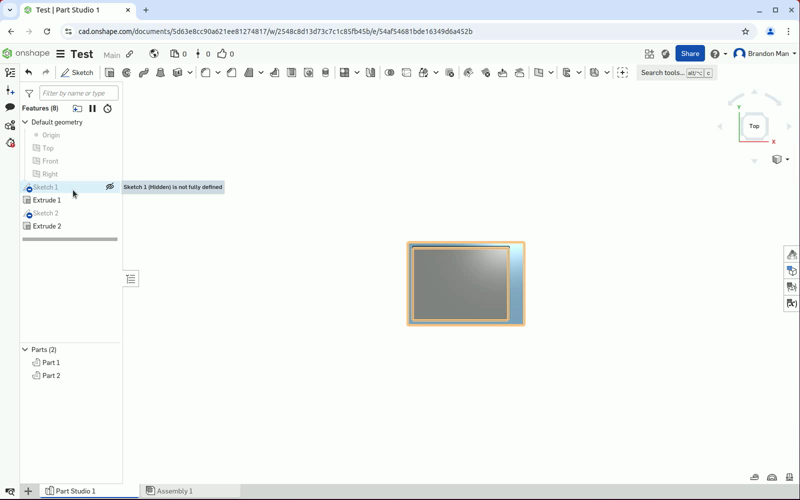
click(73, 189)
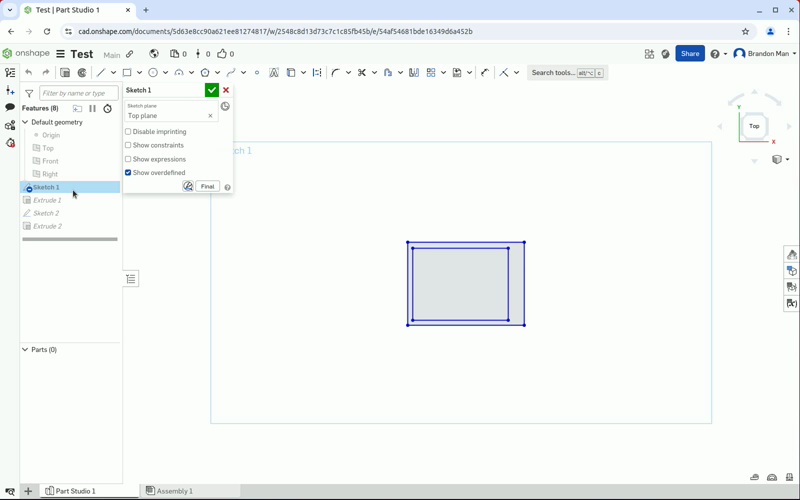
mouse_move(229, 92)
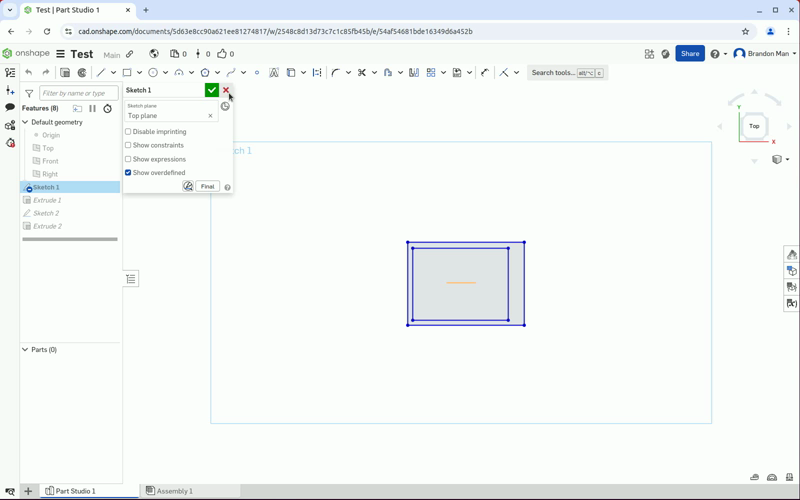
click(229, 92)
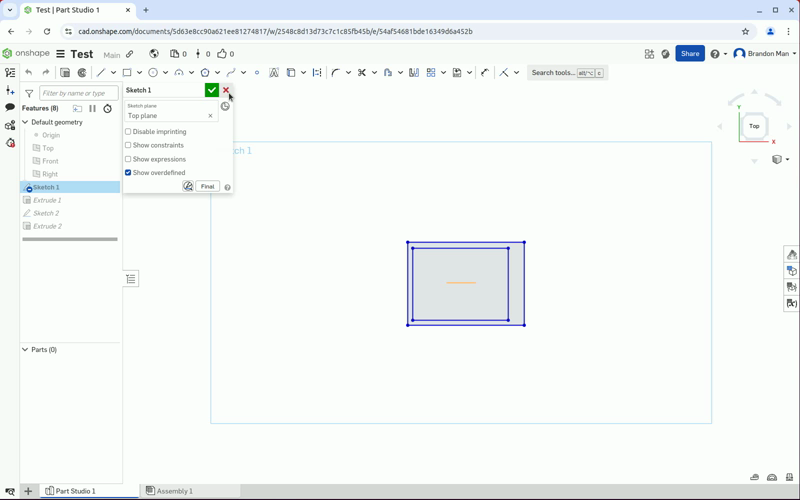
key(shift+s)
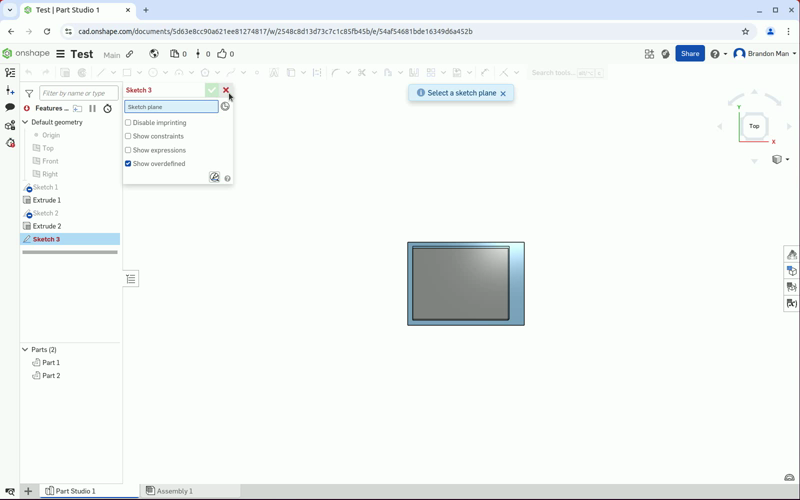
mouse_move(73, 150)
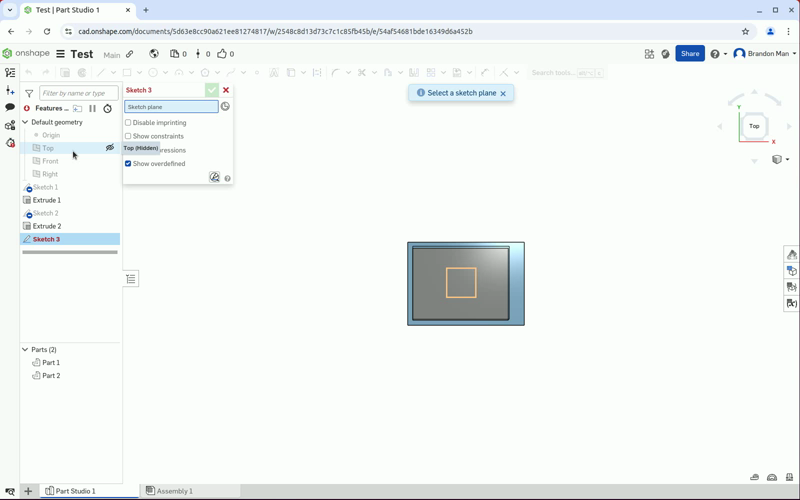
click(73, 150)
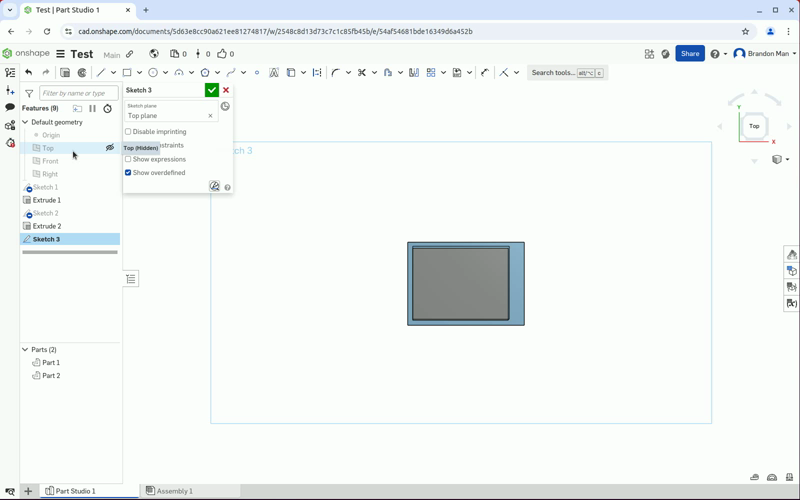
mouse_move(73, 352)
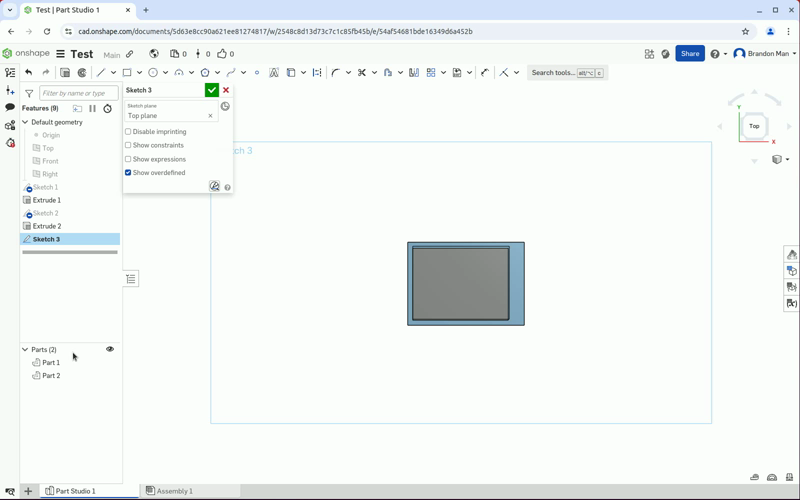
key(y)
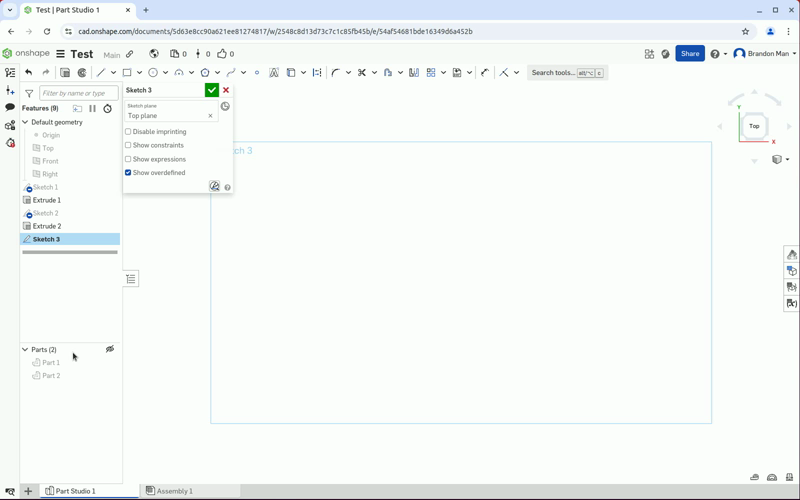
key(l)
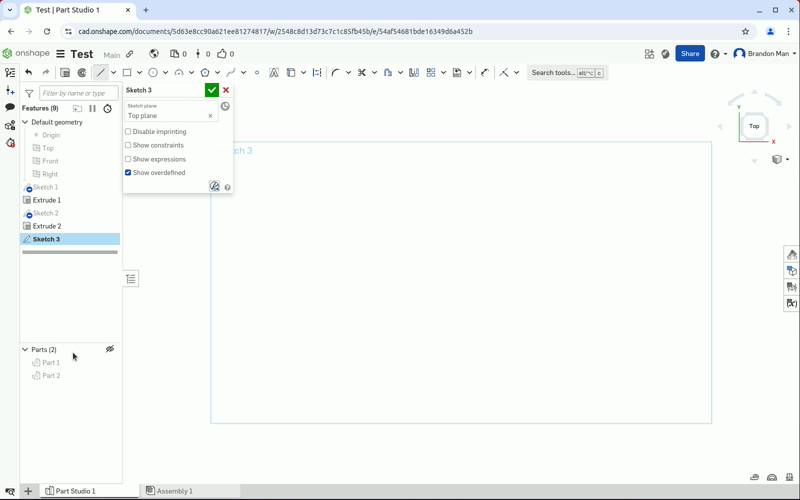
key_down(shift)
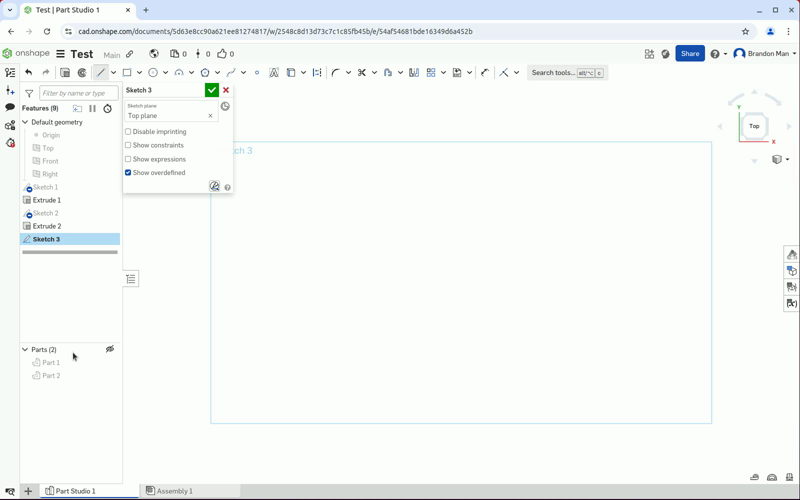
mouse_move(412, 319)
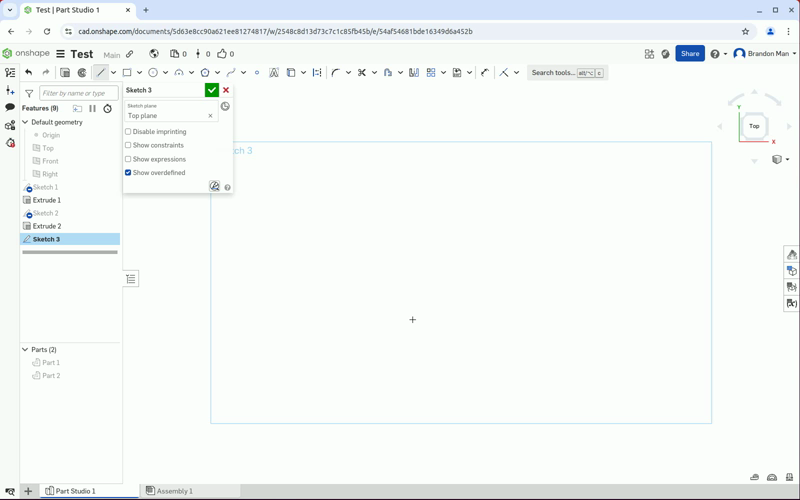
click(412, 319)
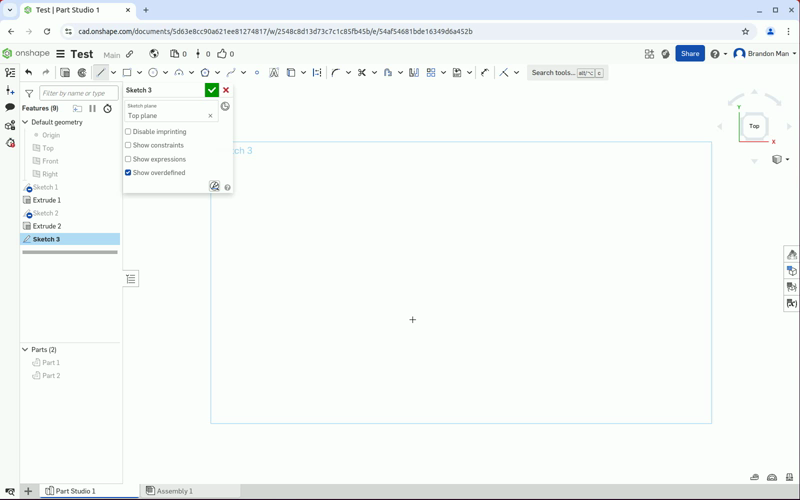
key_up(shift)
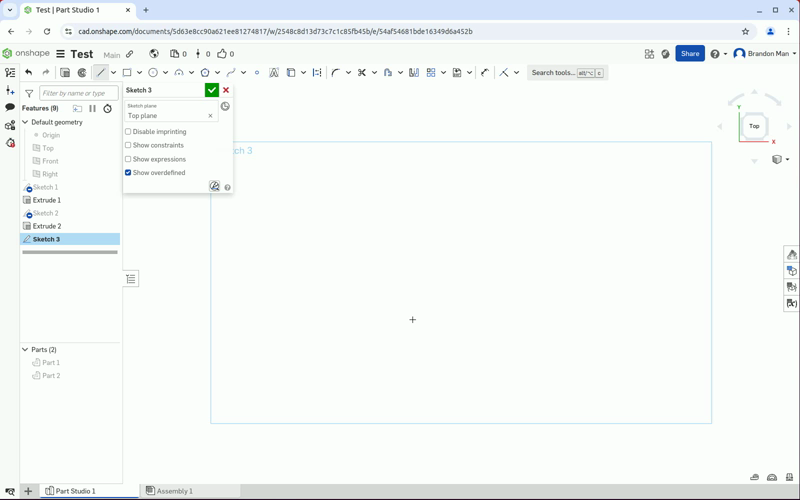
key_down(shift)
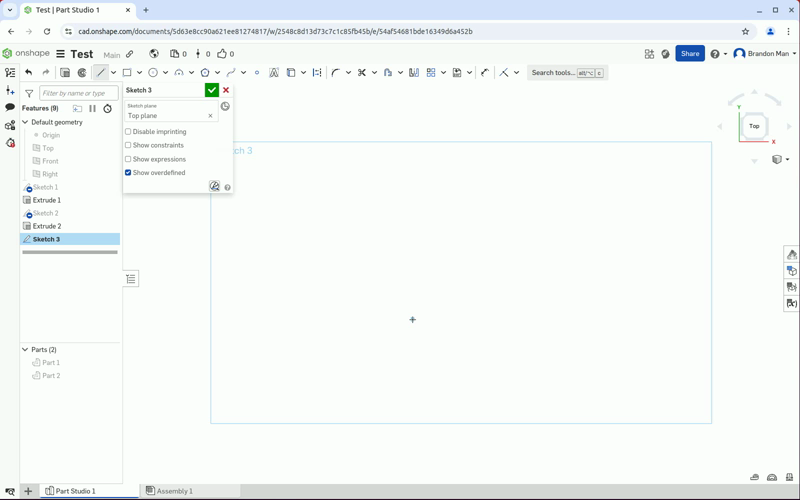
mouse_move(509, 319)
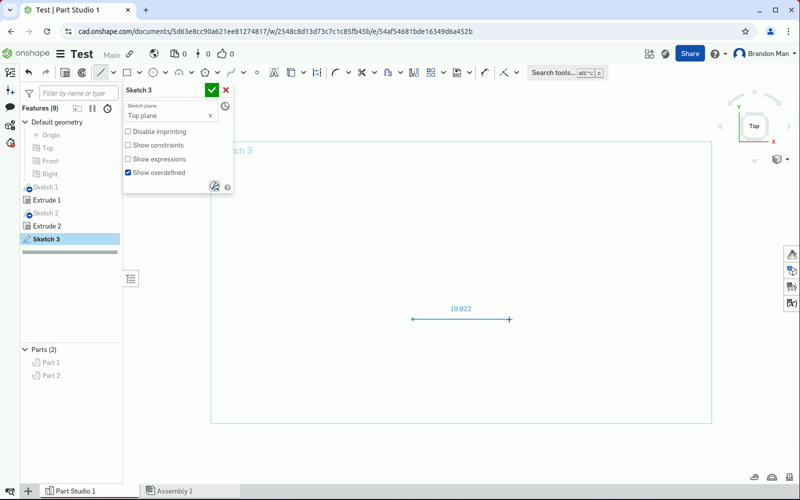
click(509, 319)
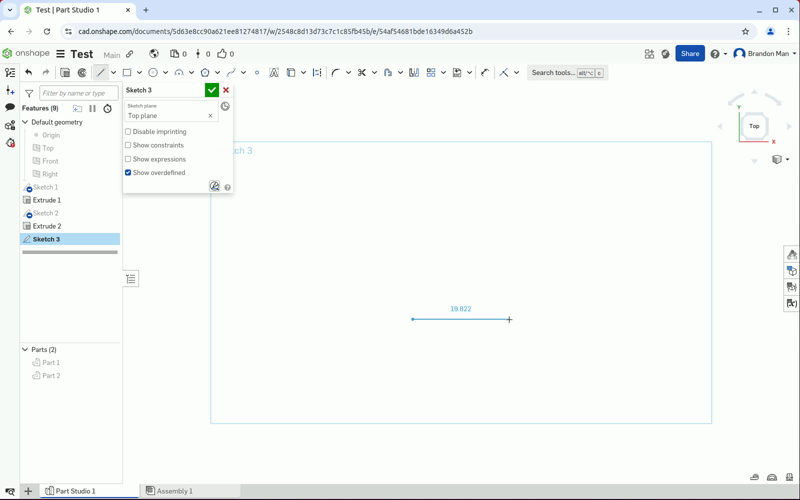
key_up(shift)
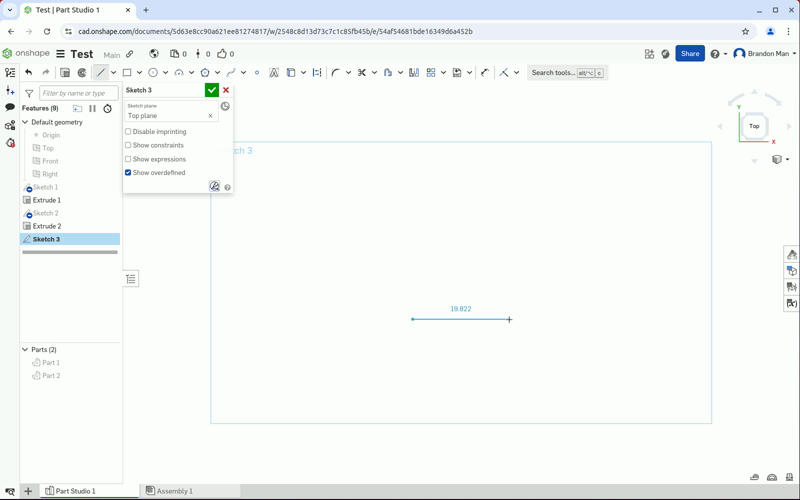
key_down(shift)
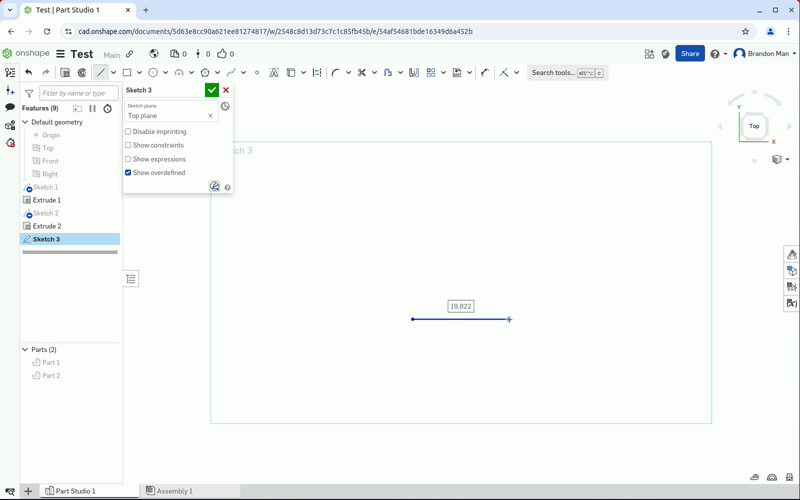
mouse_move(509, 246)
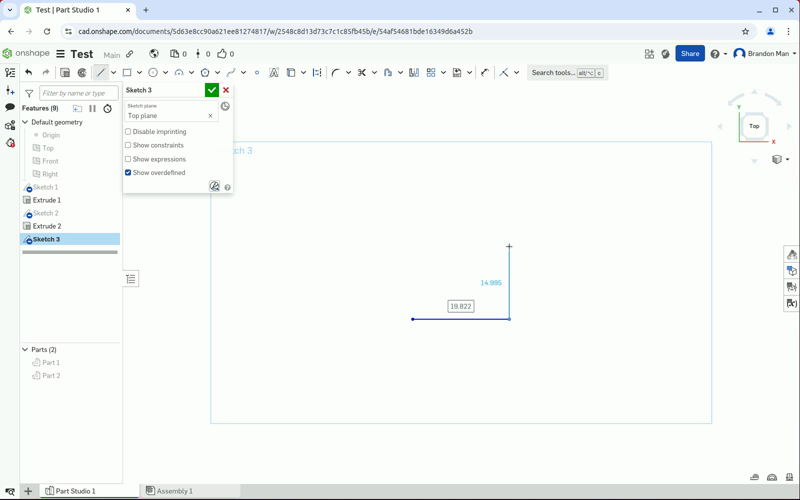
click(509, 246)
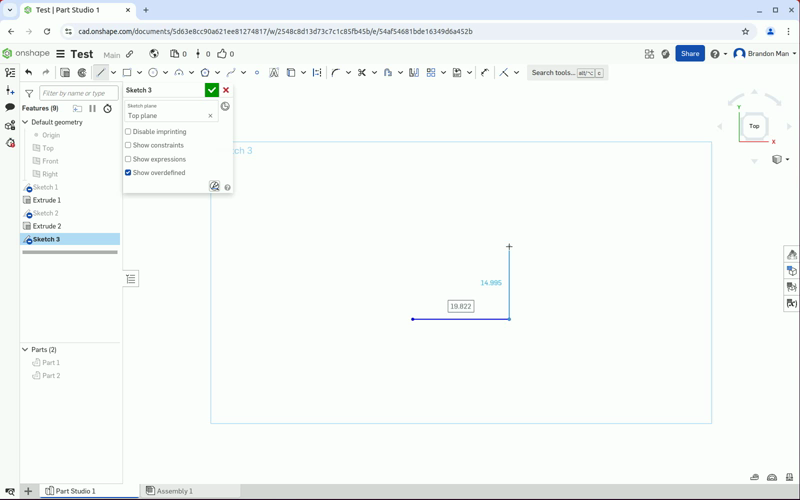
key_up(shift)
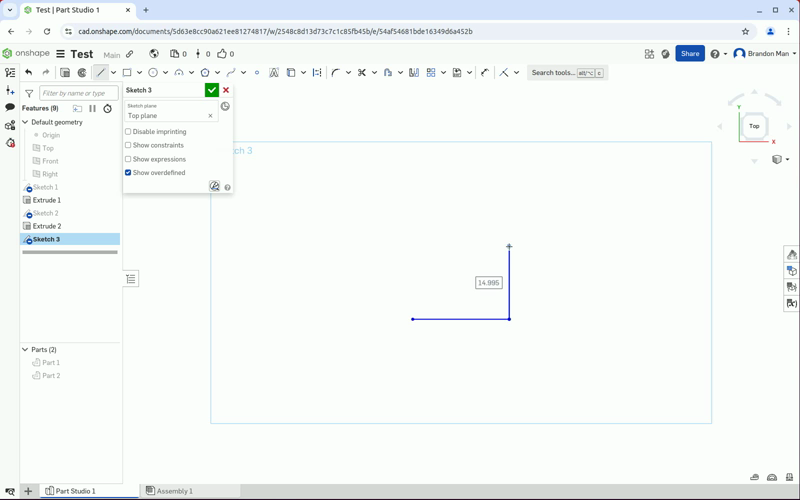
key_down(shift)
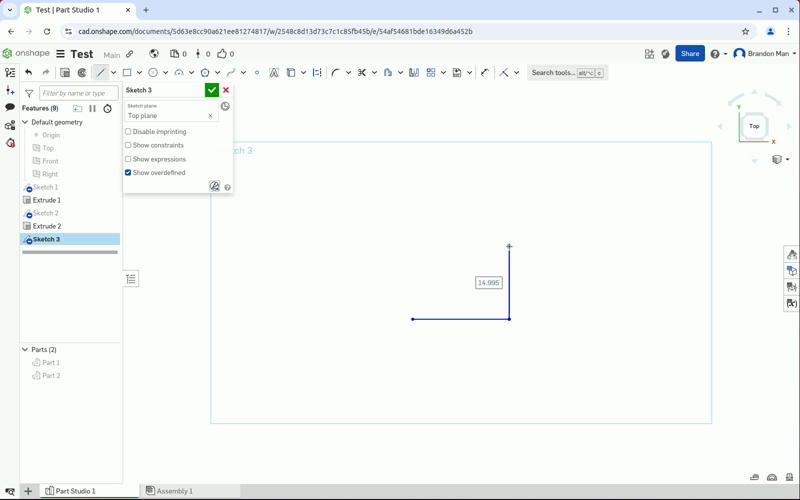
mouse_move(412, 246)
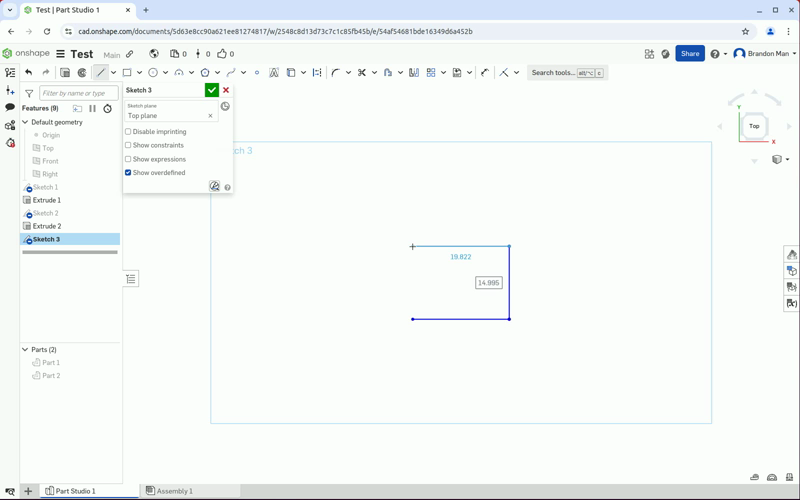
click(412, 246)
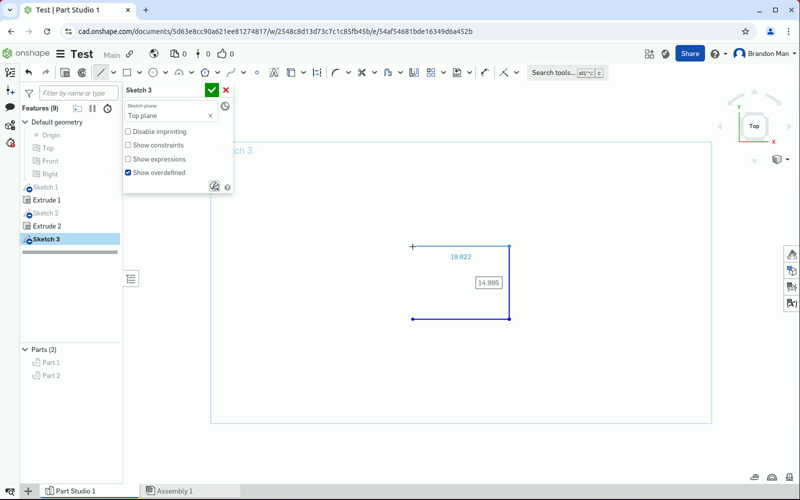
key_up(shift)
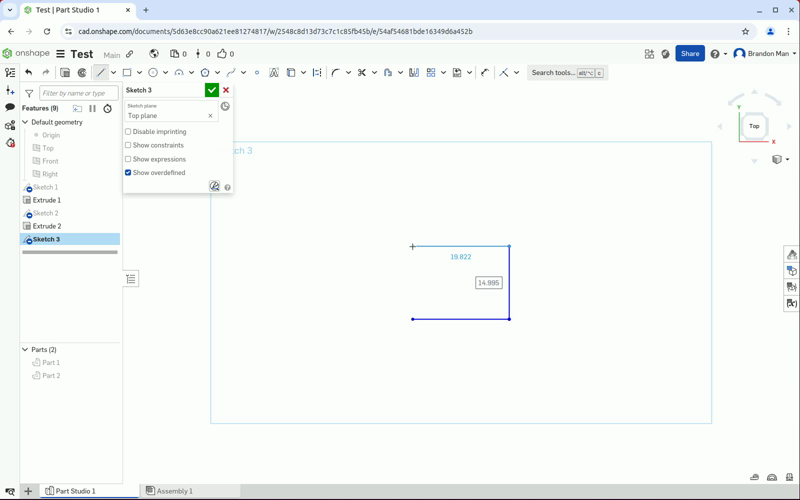
key_down(shift)
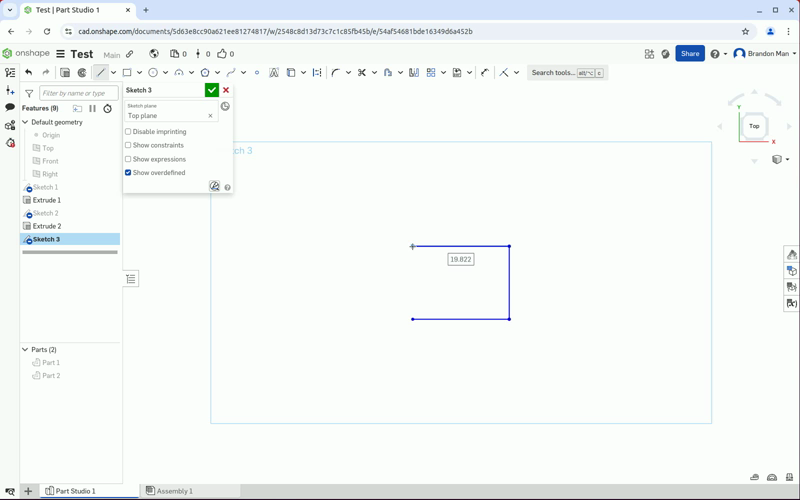
mouse_move(412, 319)
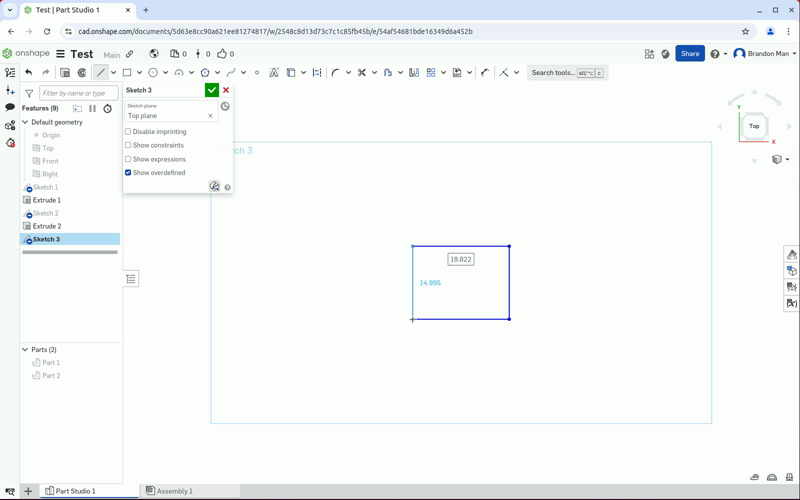
key_up(shift)
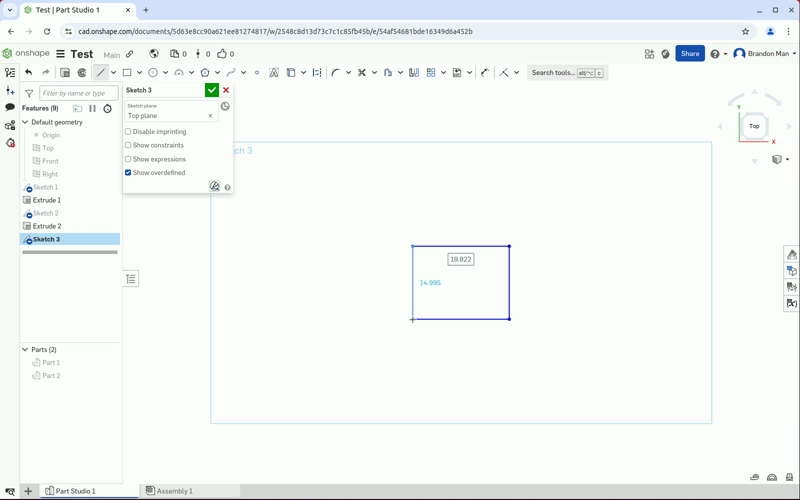
click(412, 319)
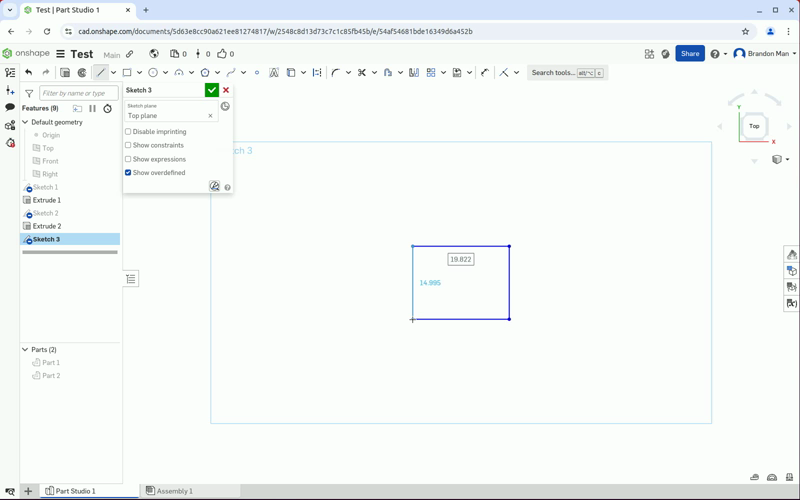
key(esc)
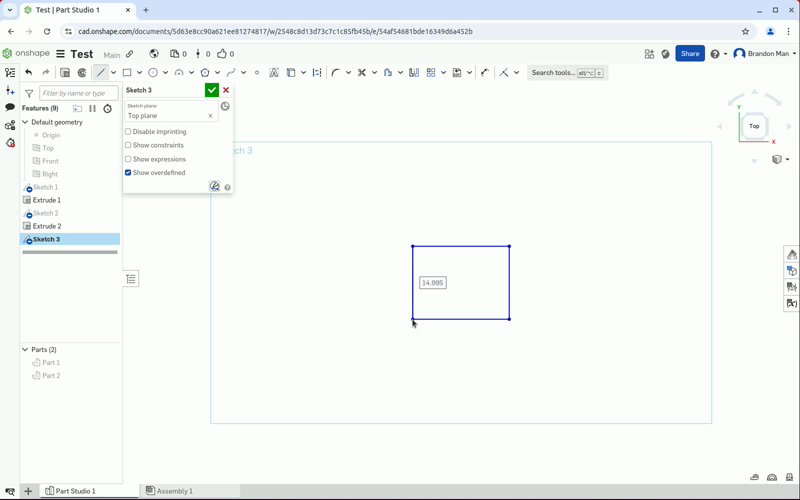
mouse_move(439, 287)
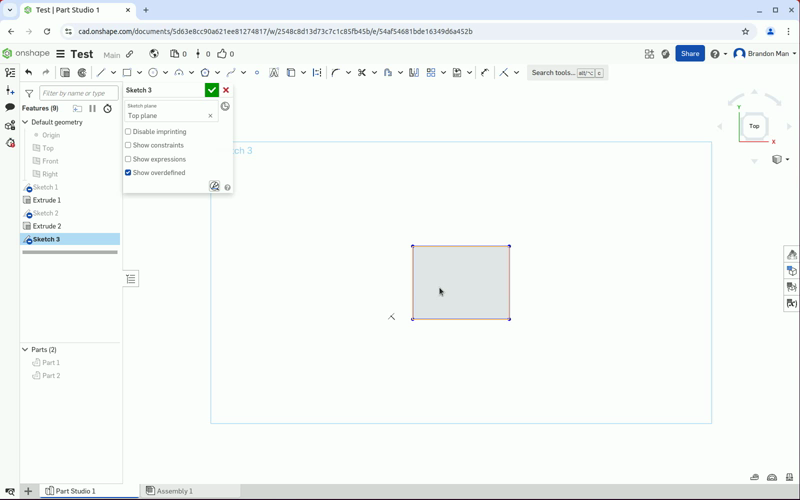
click(439, 287)
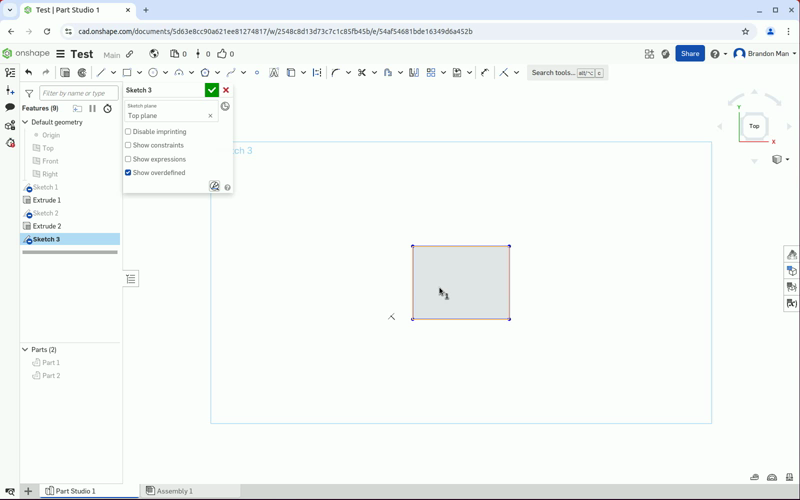
mouse_move(73, 352)
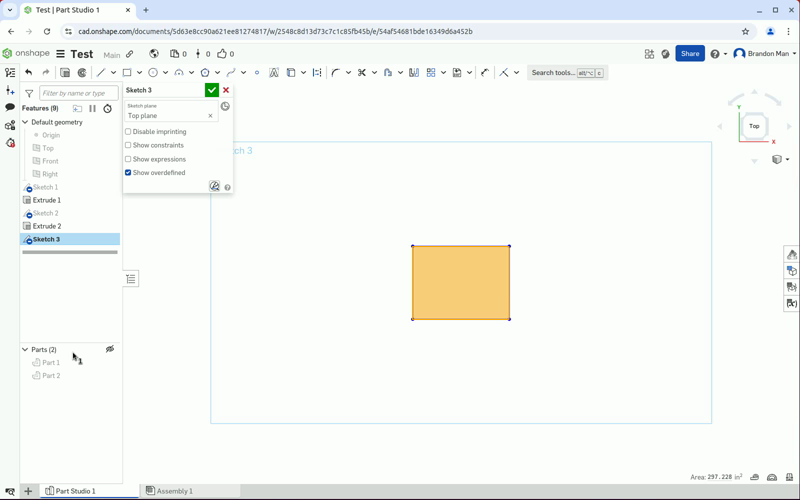
key(shift+y)
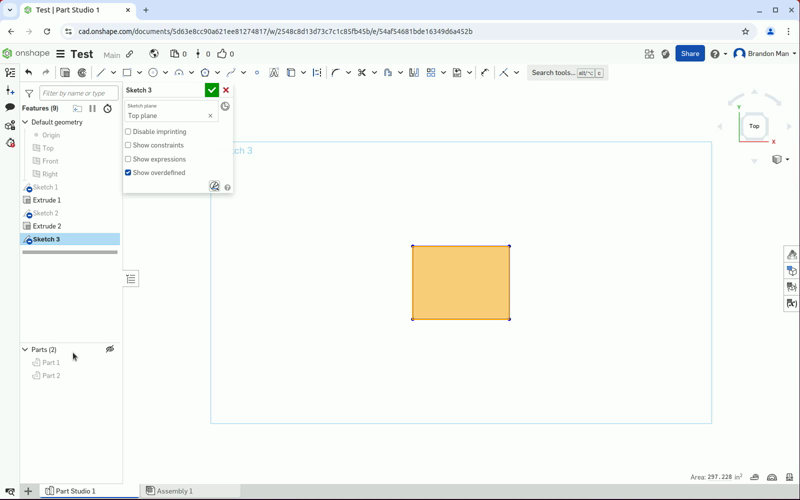
key(shift+e)
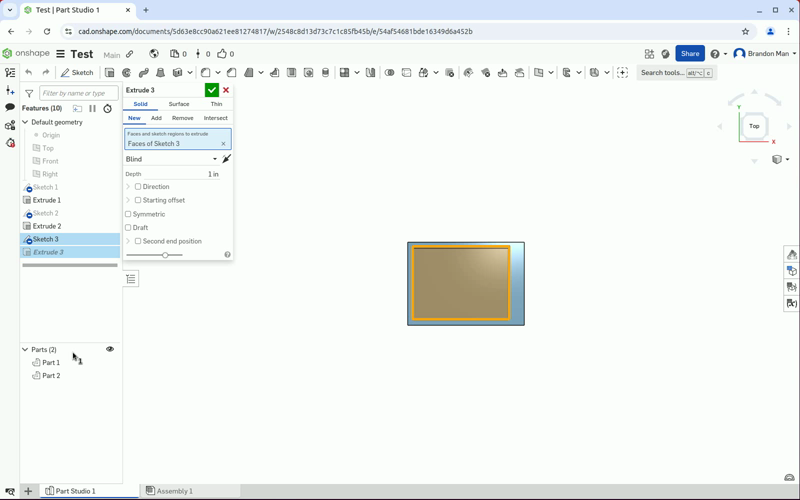
mouse_move(143, 106)
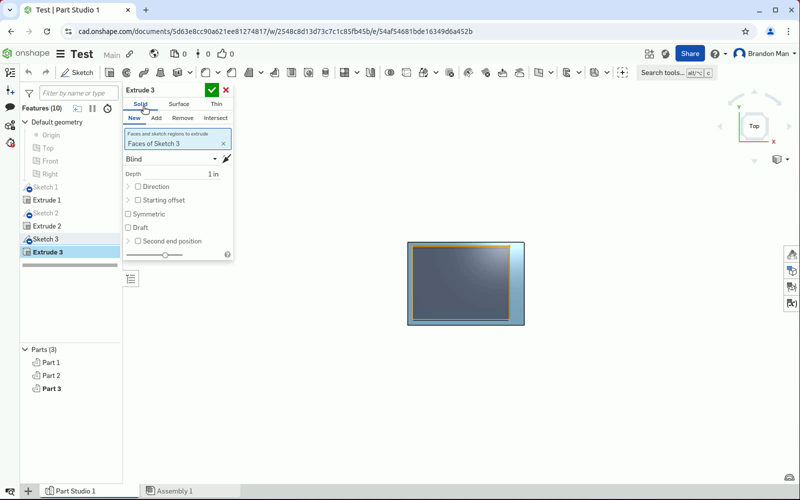
click(143, 106)
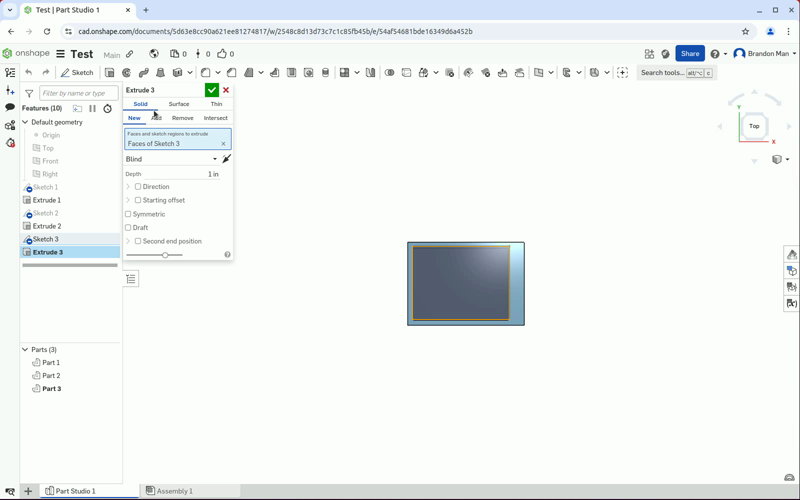
mouse_move(186, 120)
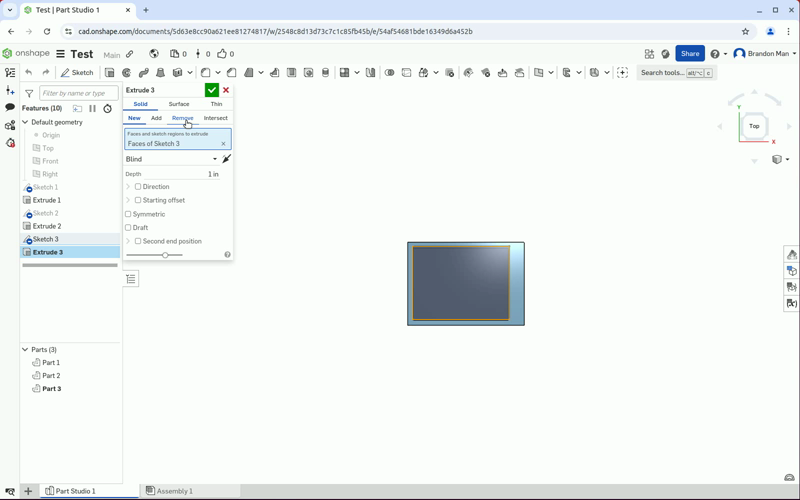
click(186, 120)
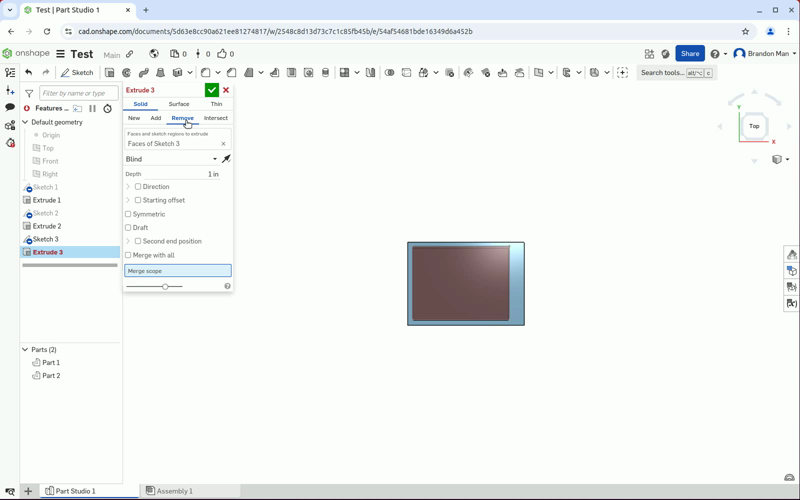
key(tab, 4)
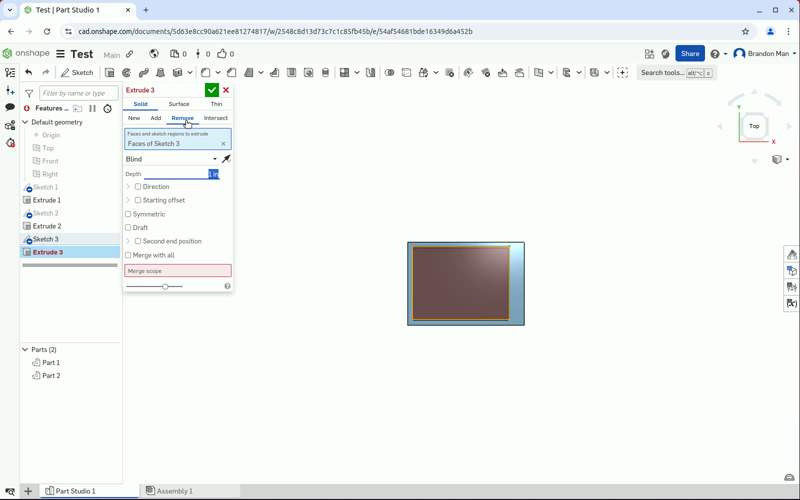
text(0.241)
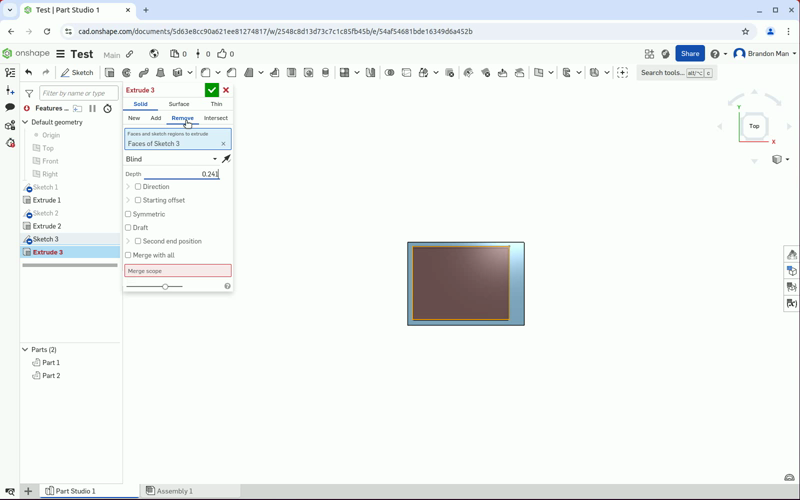
key(tab, 6)
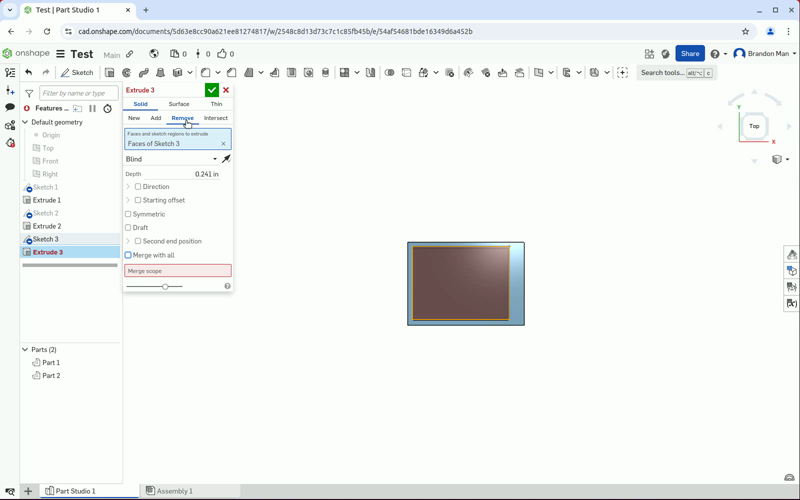
key(space)
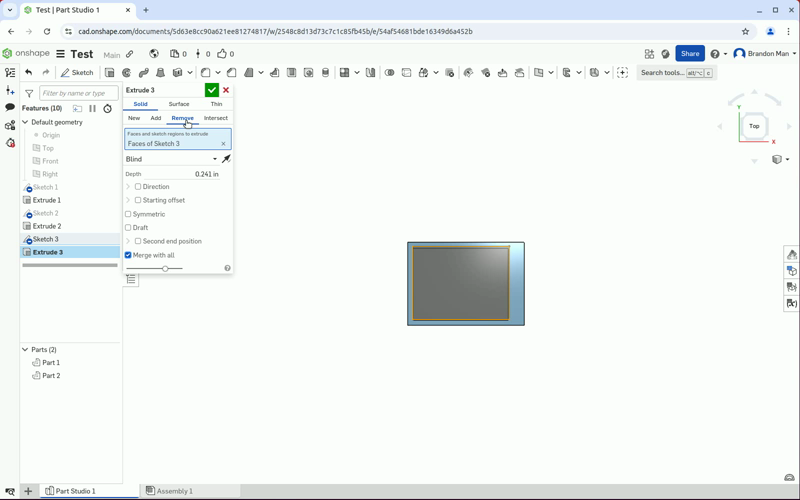
key(enter)
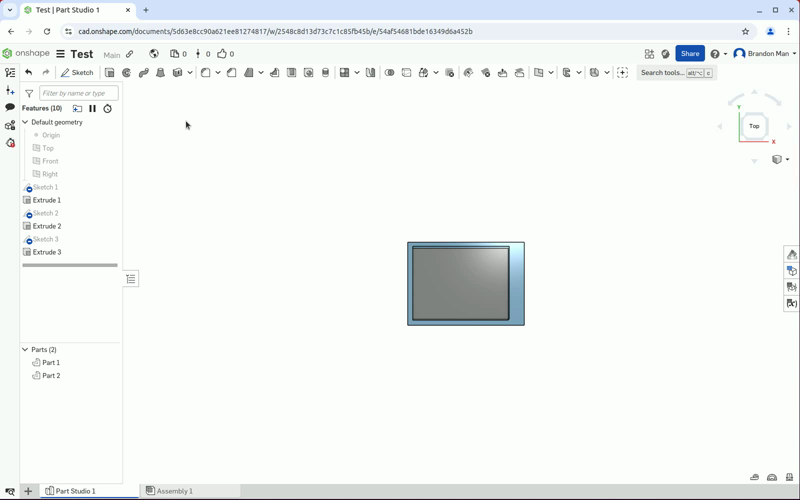
key(shift+h)
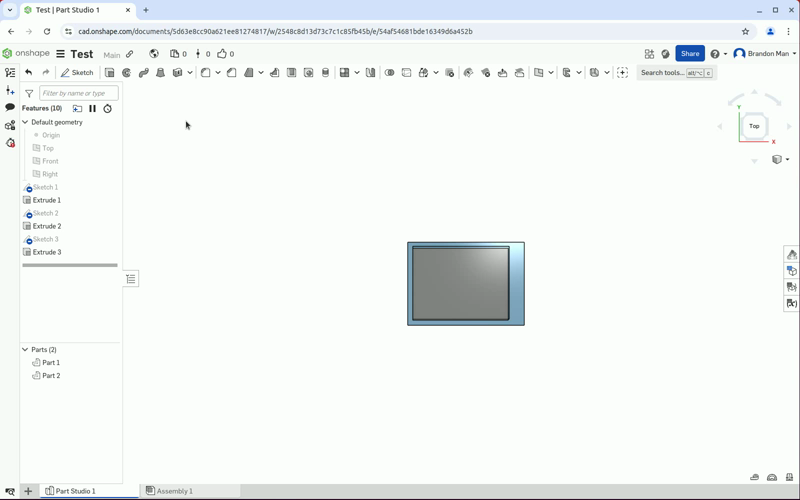
key(shift+h)
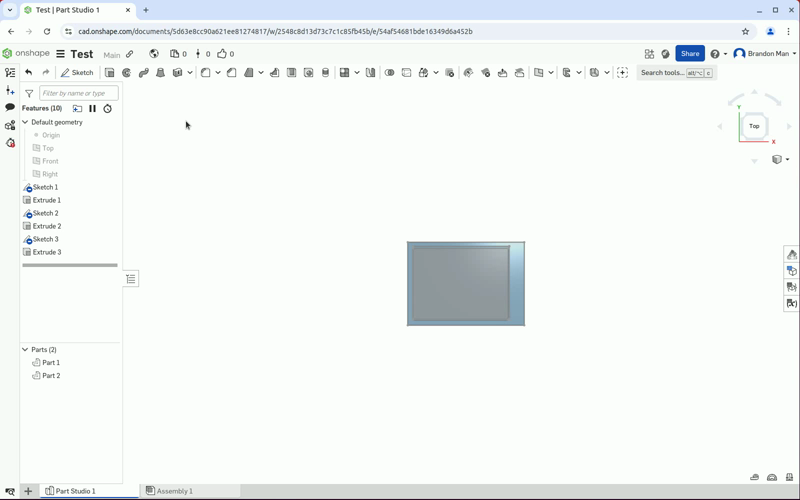
key(shift+7)
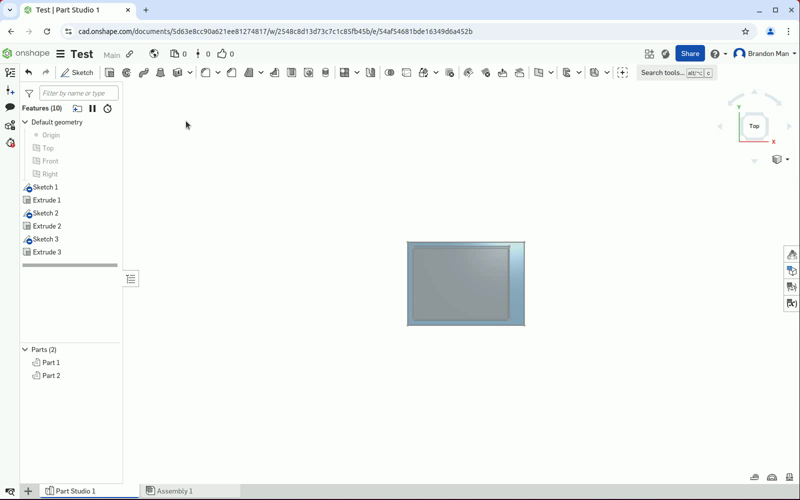
key(up, 3)
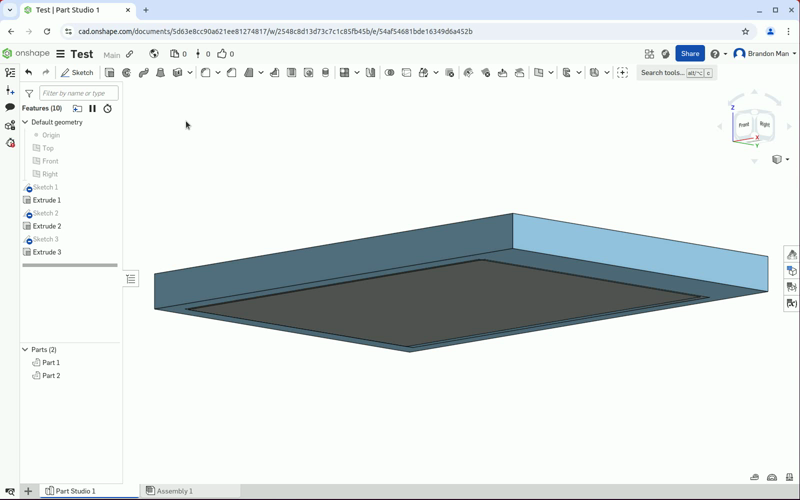
key(left, 3)
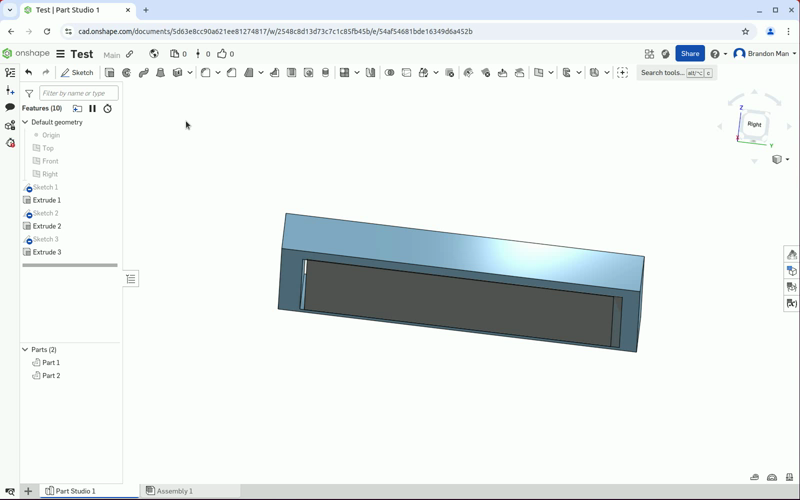
key(right, 3)
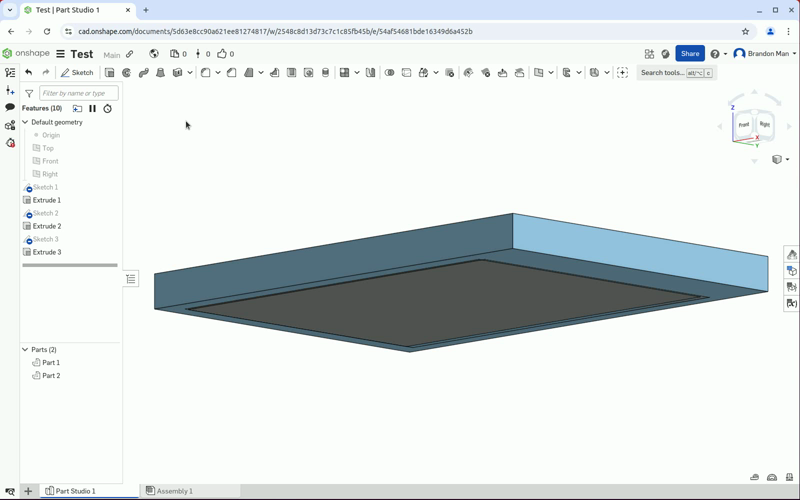
key(down, 3)
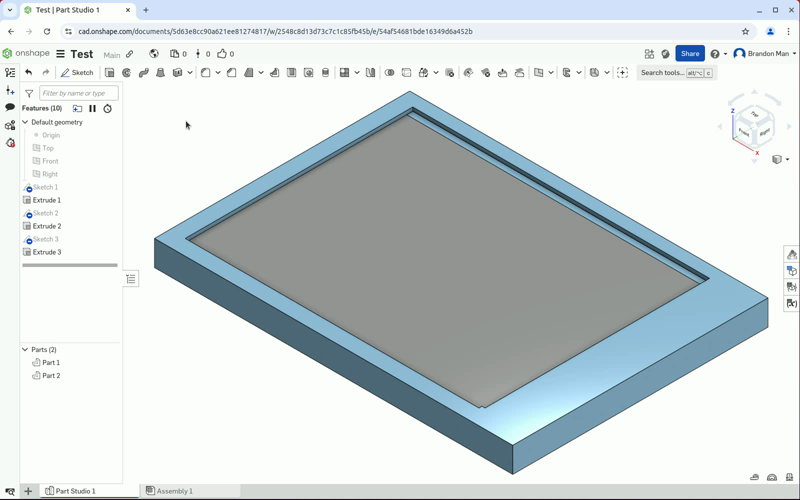
mouse_move(73, 189)
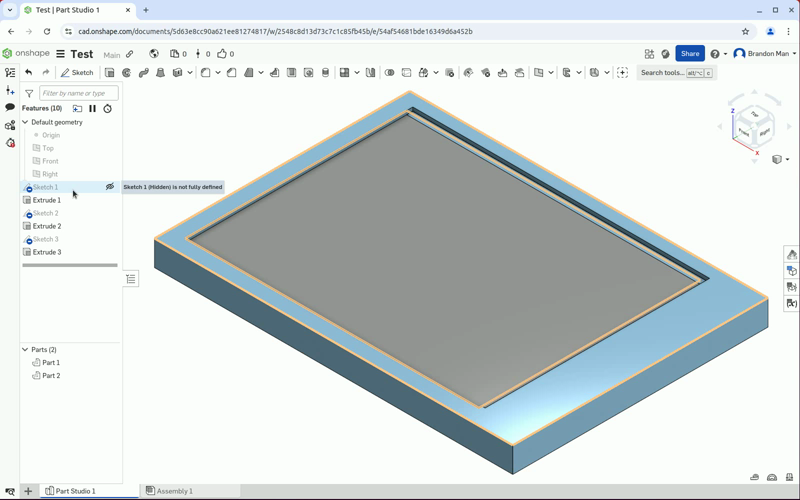
click(73, 189)